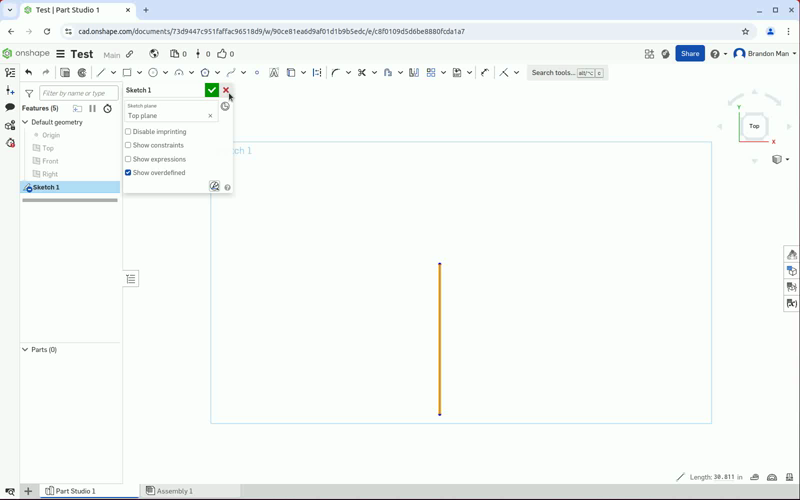
key(shift+h)
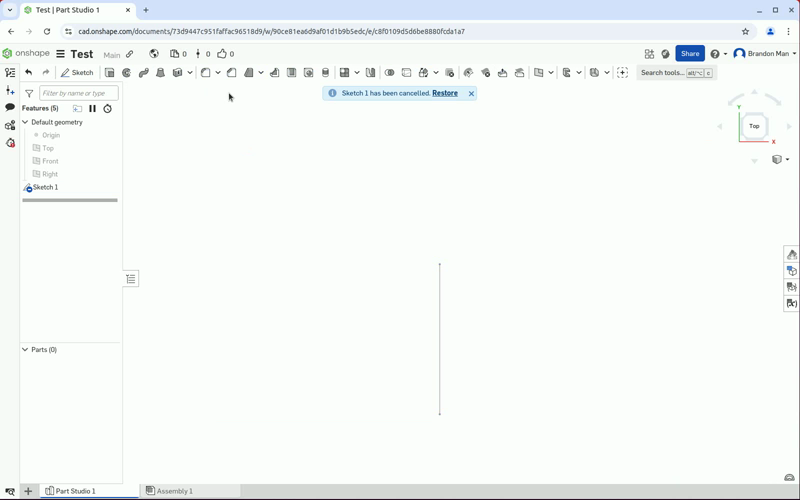
key(shift+s)
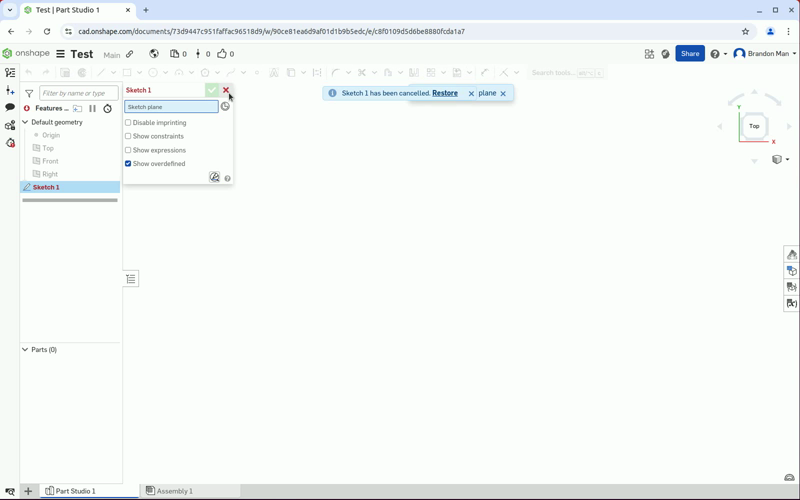
mouse_move(73, 150)
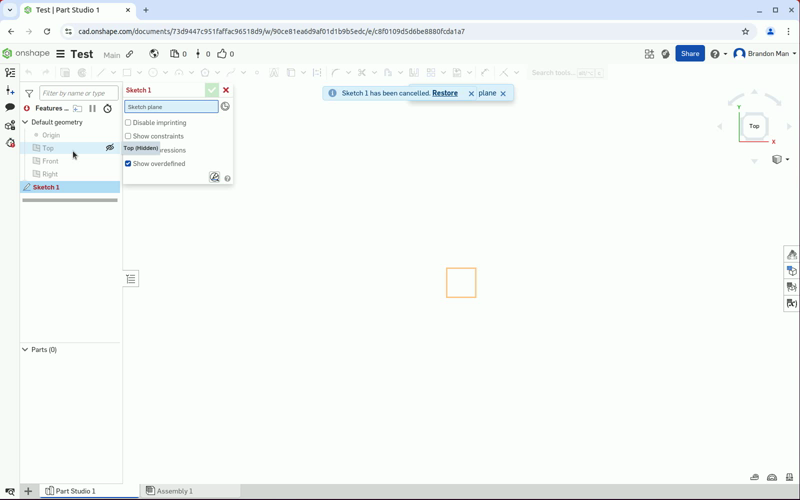
click(73, 150)
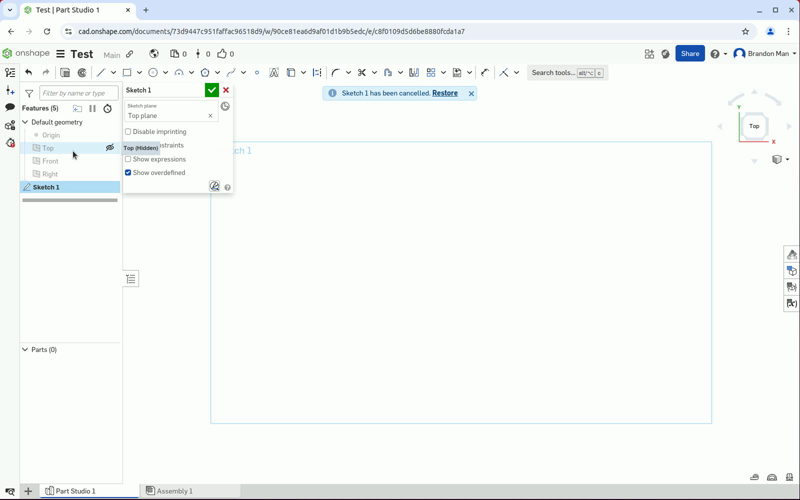
mouse_move(73, 352)
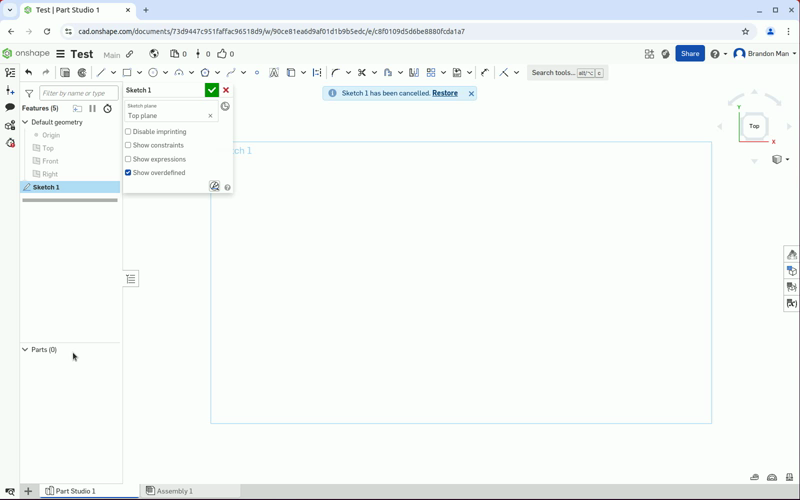
key(y)
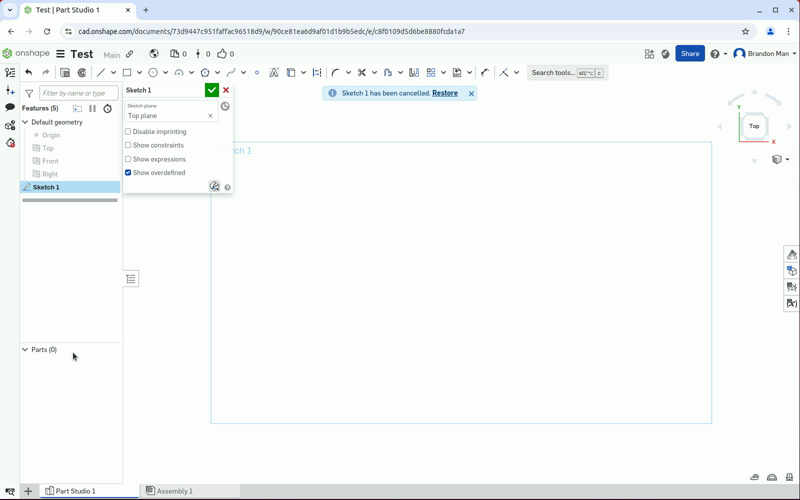
key(c)
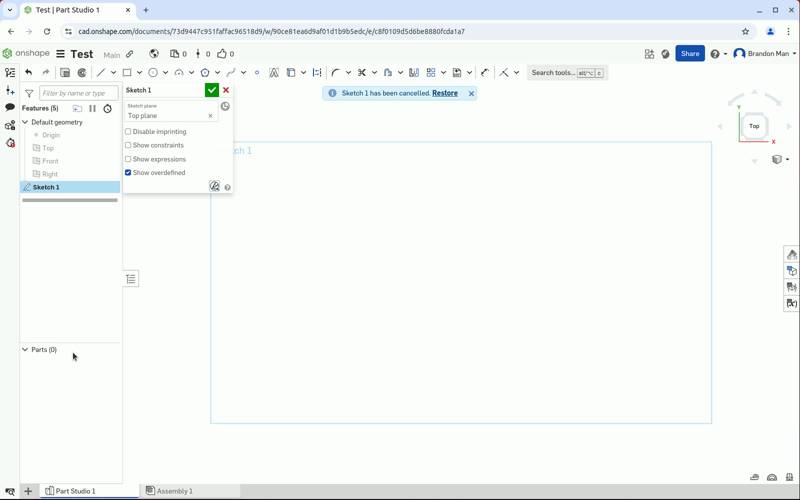
key_down(shift)
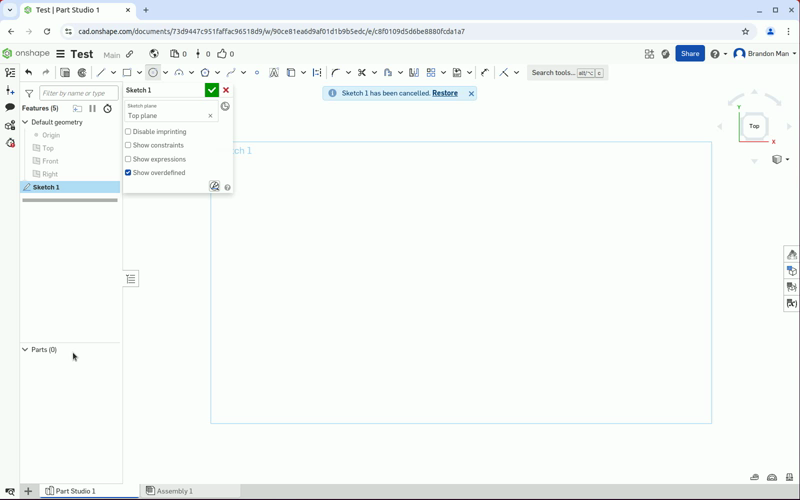
mouse_move(461, 282)
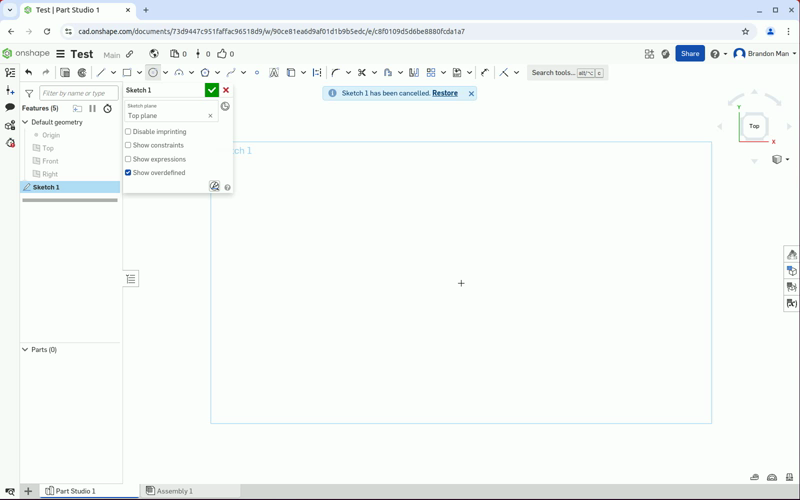
click(461, 282)
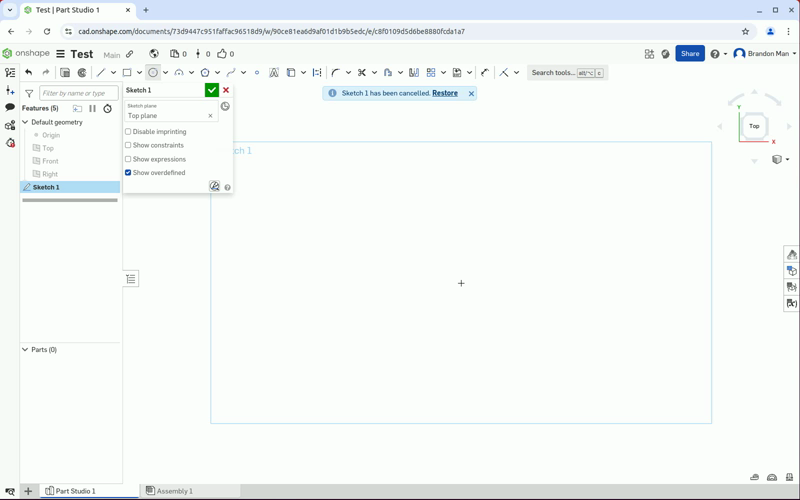
key_up(shift)
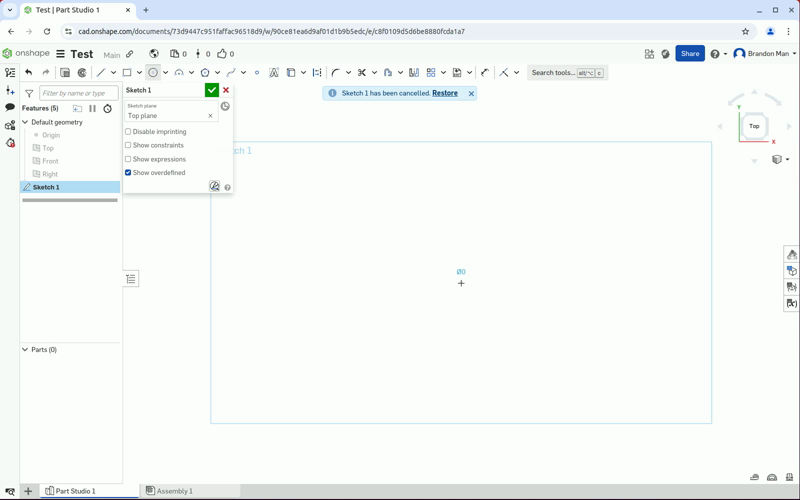
mouse_move(476, 282)
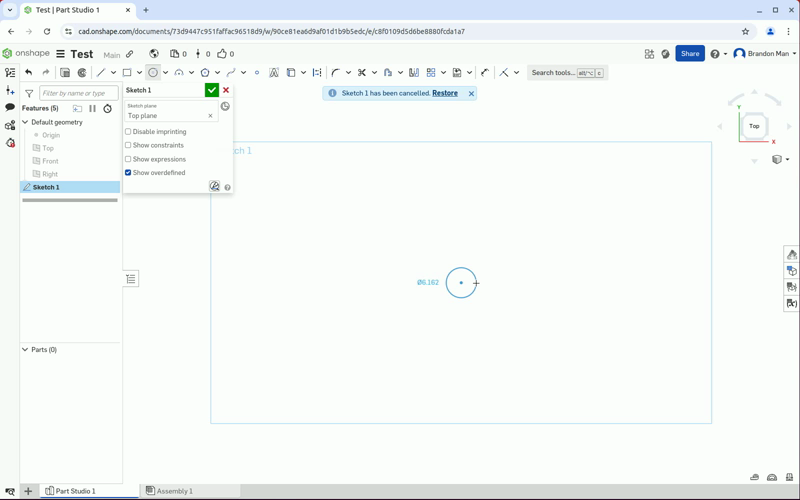
click(476, 282)
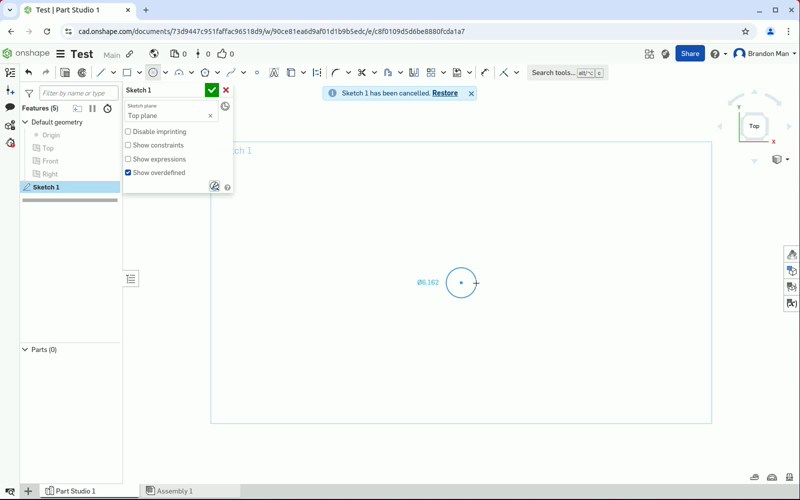
key(esc)
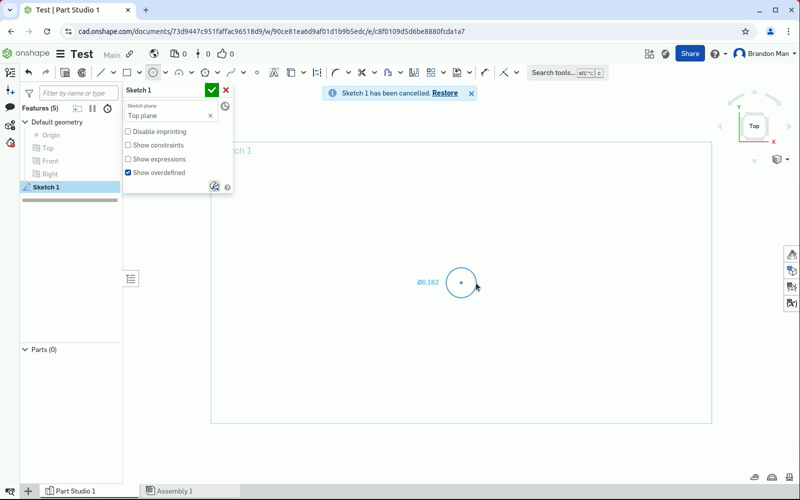
mouse_move(461, 287)
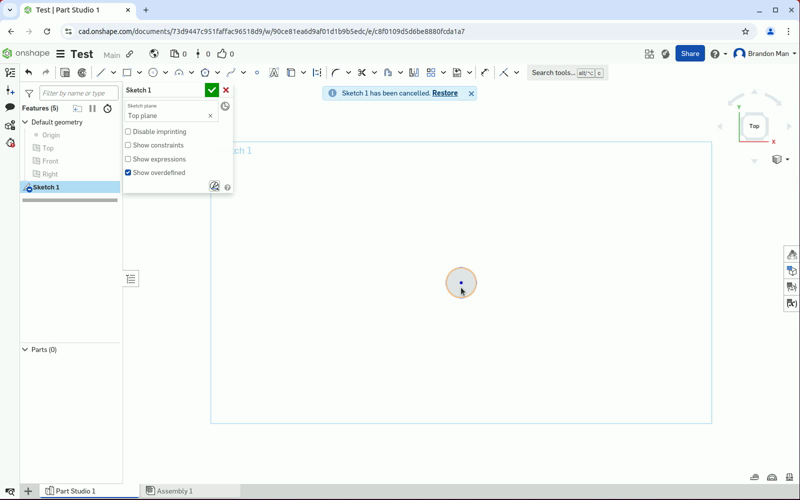
scroll(6)
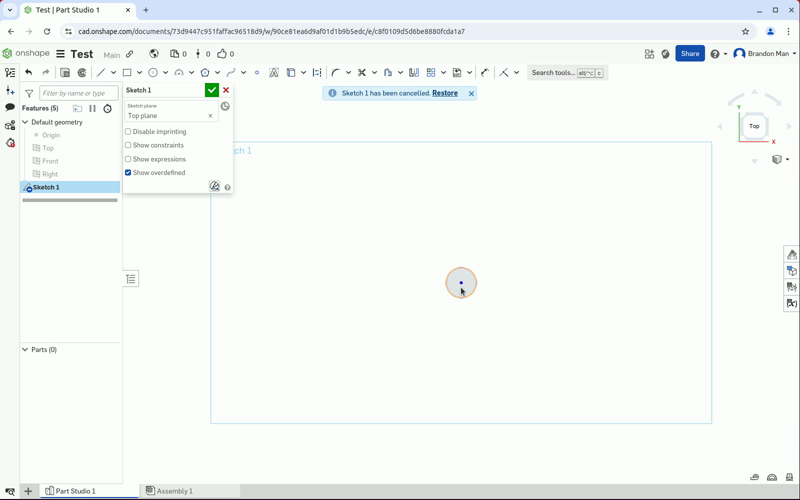
scroll(6)
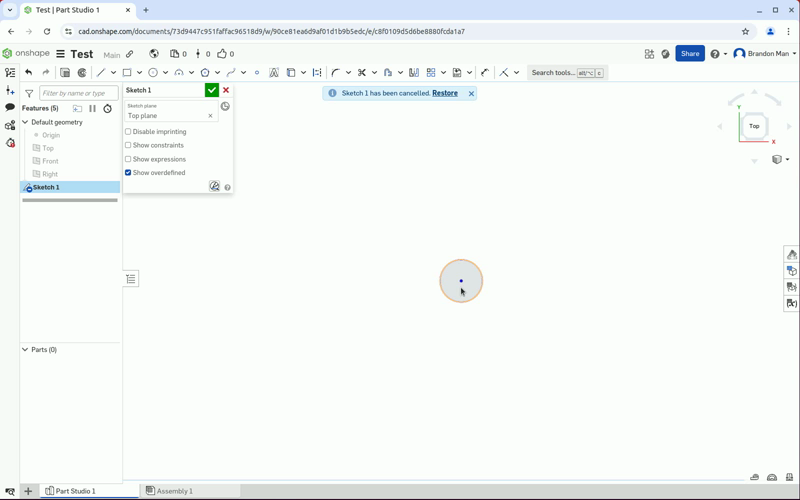
scroll(6)
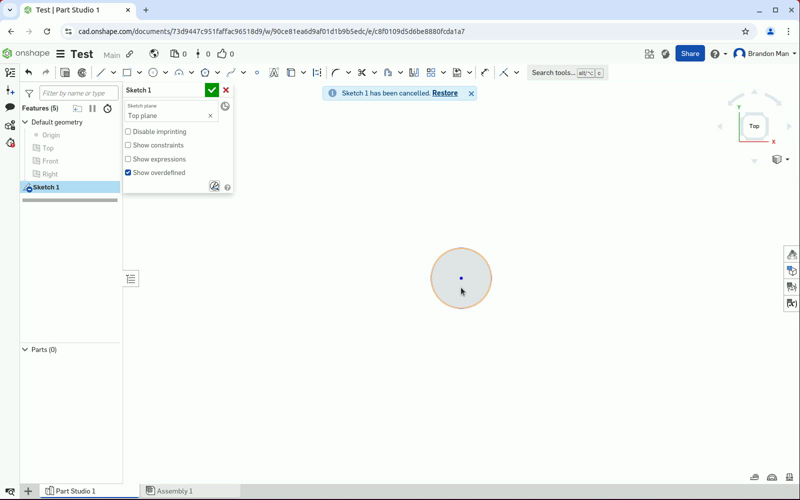
scroll(6)
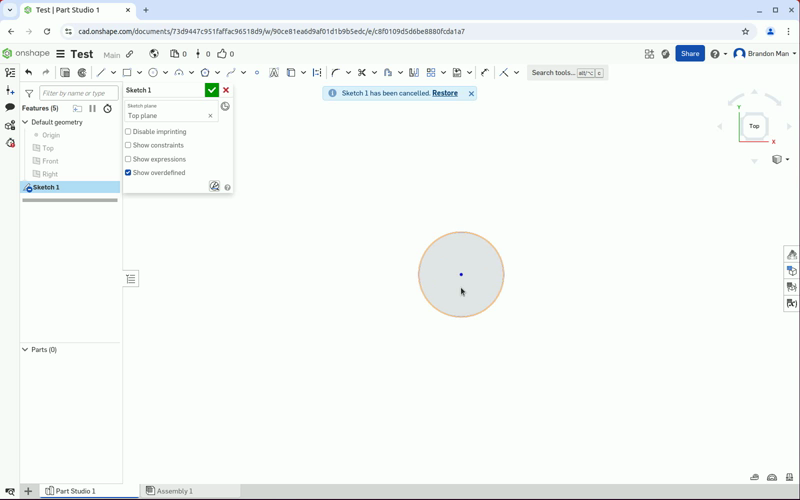
scroll(6)
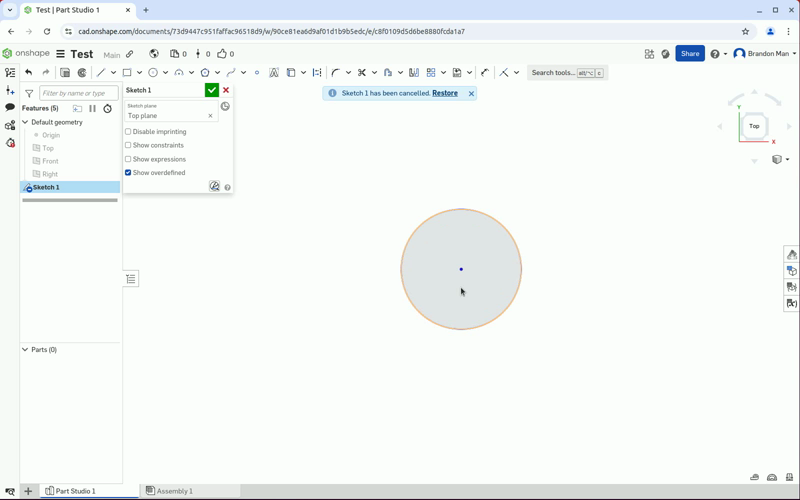
scroll(6)
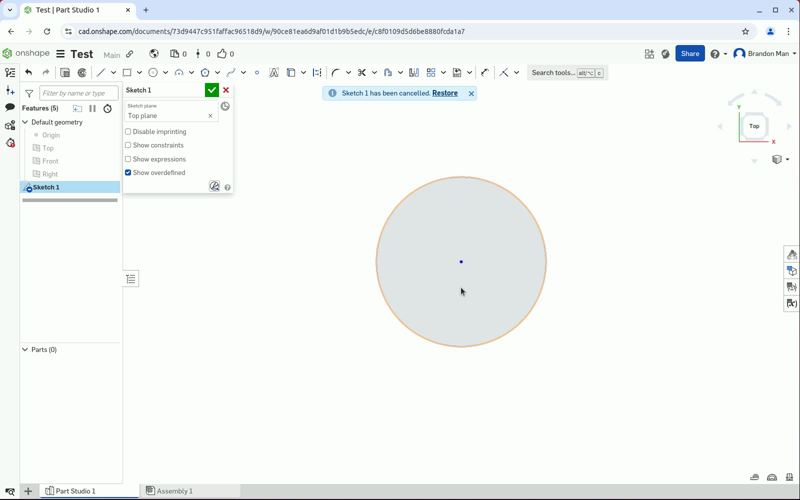
scroll(6)
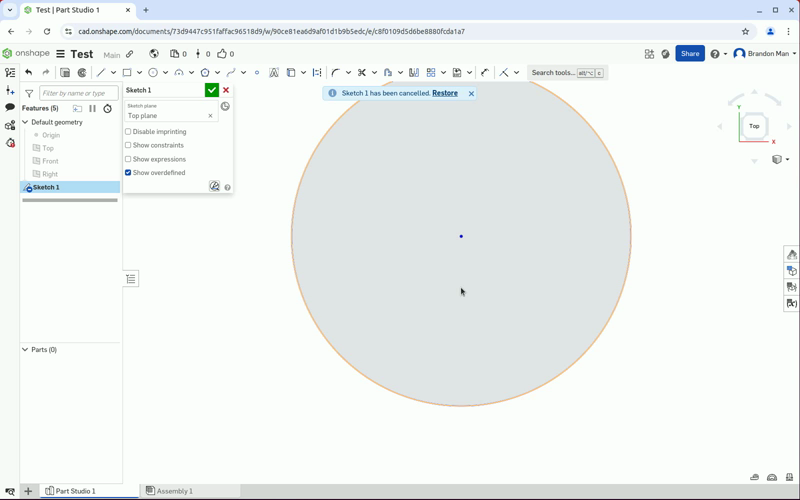
click(461, 287)
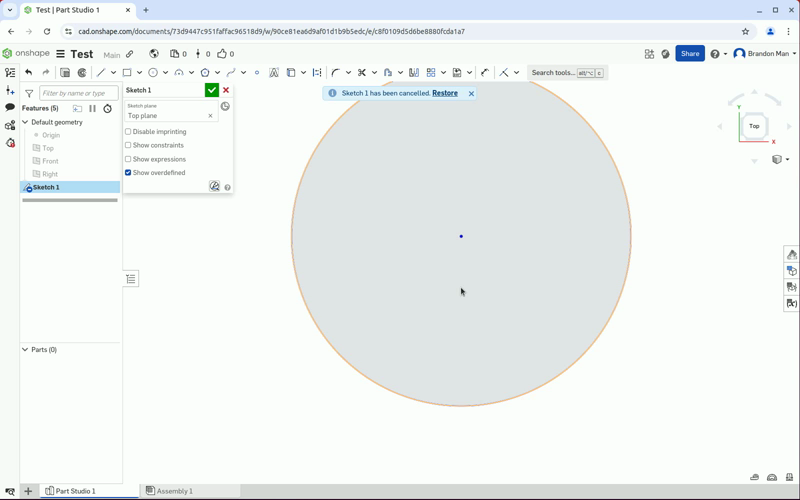
scroll(-6)
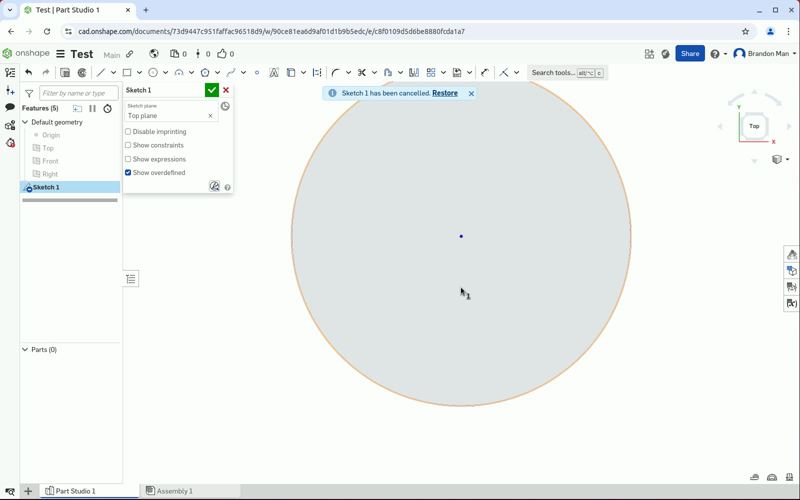
scroll(-6)
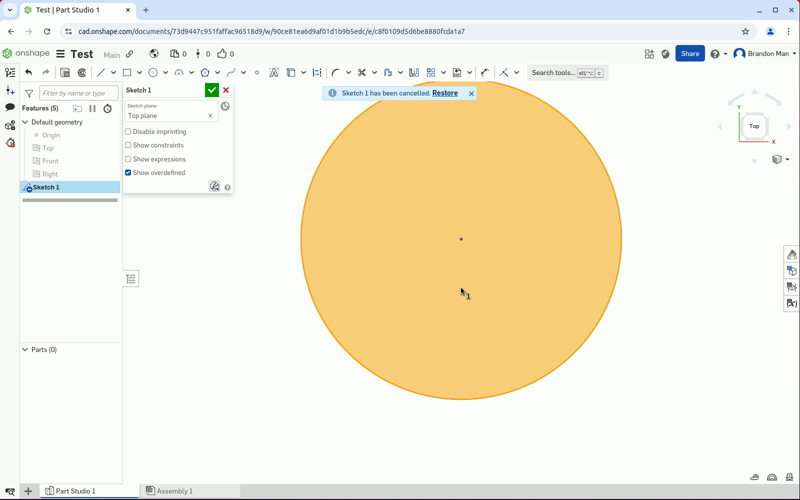
scroll(-6)
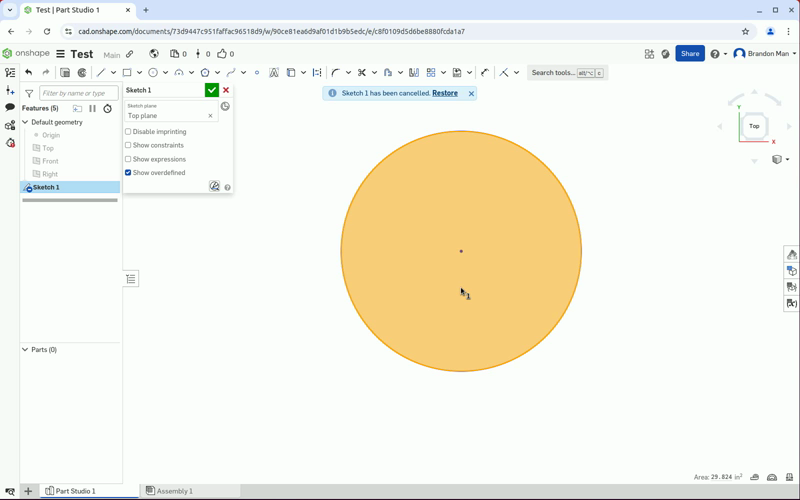
scroll(-6)
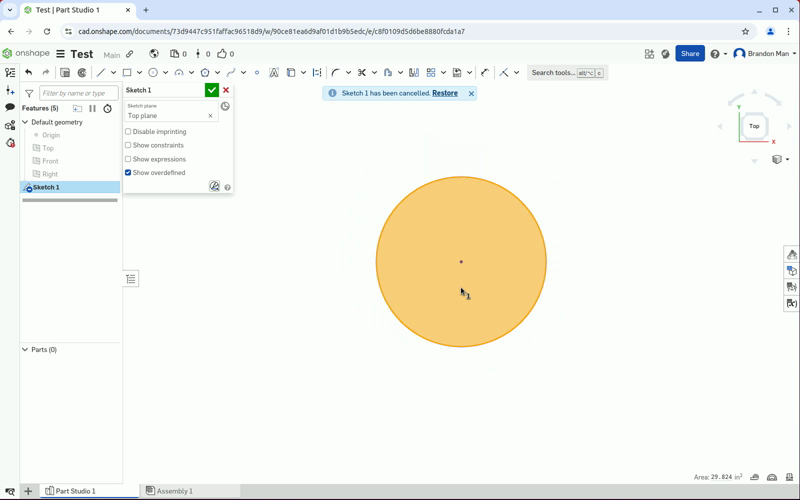
scroll(-6)
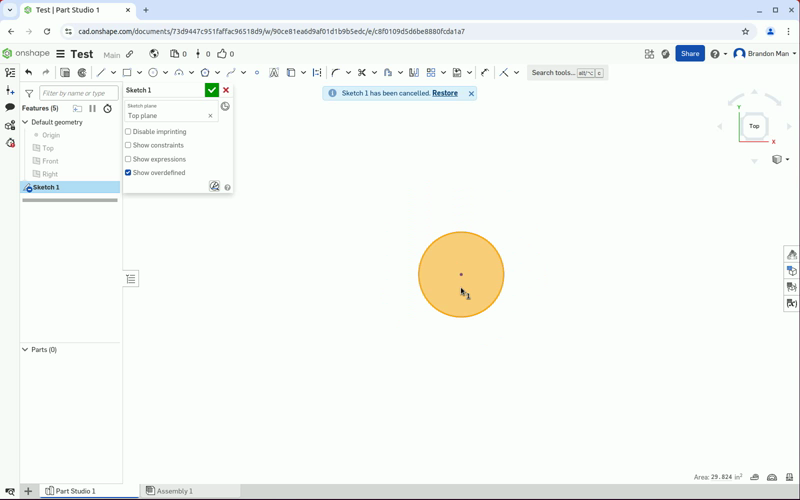
scroll(-6)
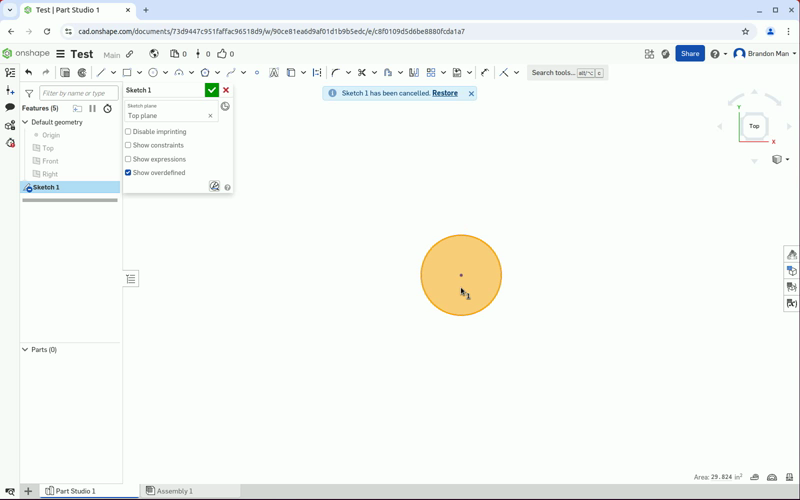
scroll(-6)
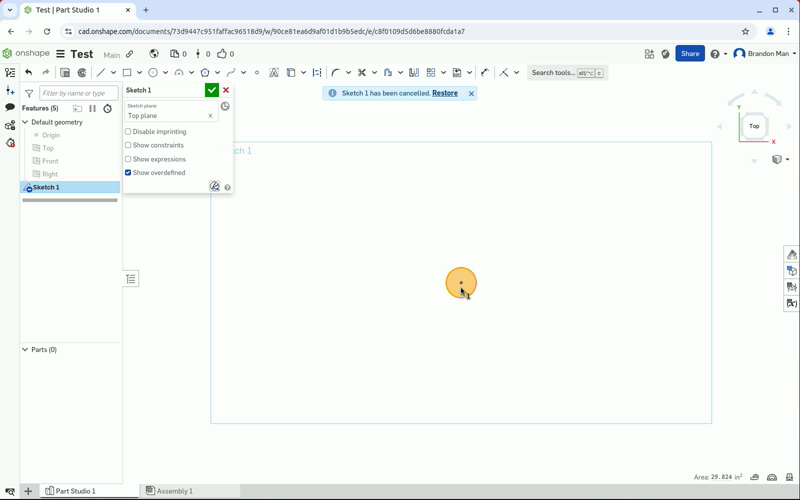
mouse_move(73, 352)
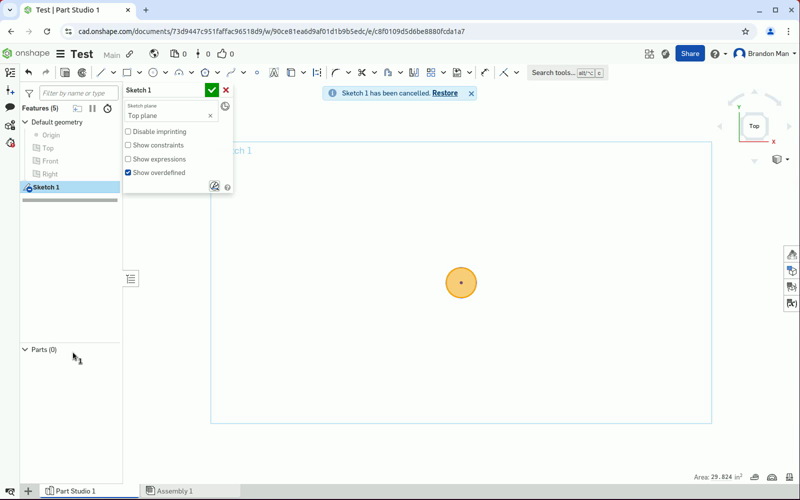
key(shift+y)
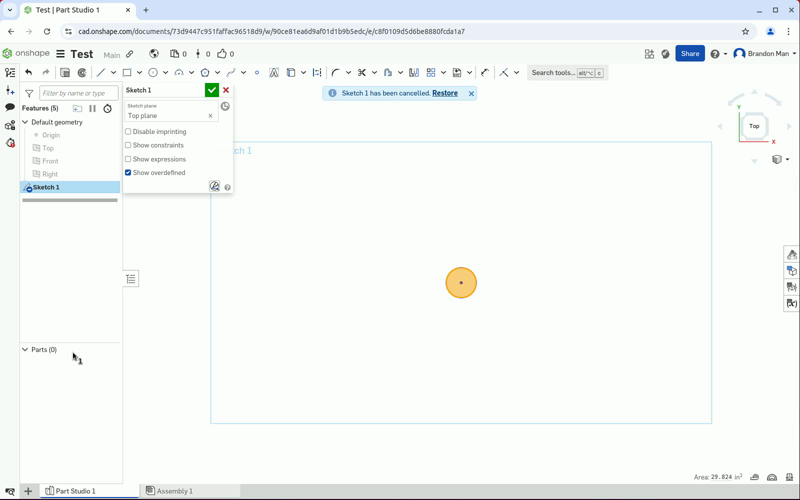
key(shift+e)
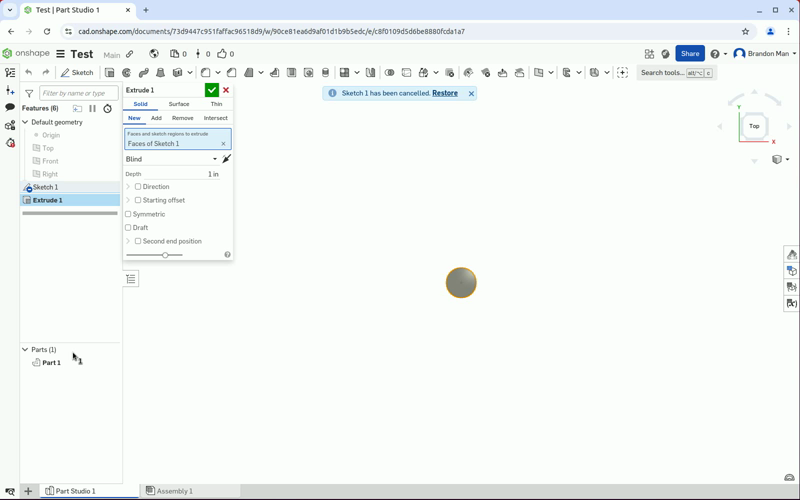
mouse_move(143, 106)
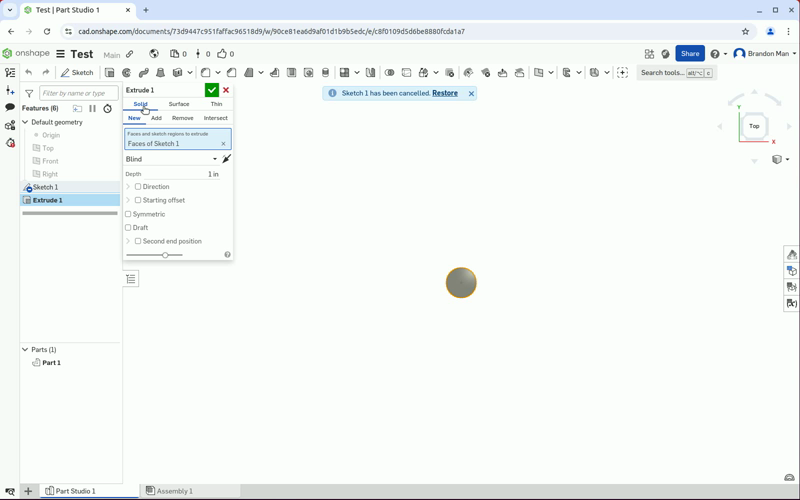
click(143, 106)
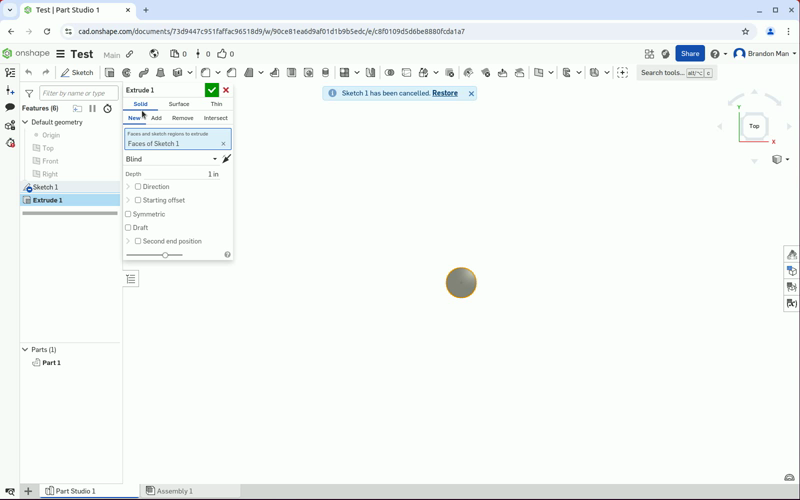
mouse_move(137, 120)
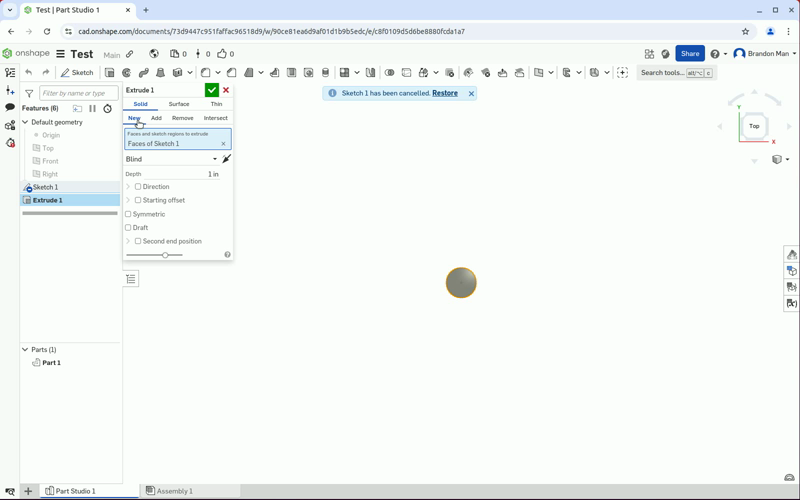
click(137, 120)
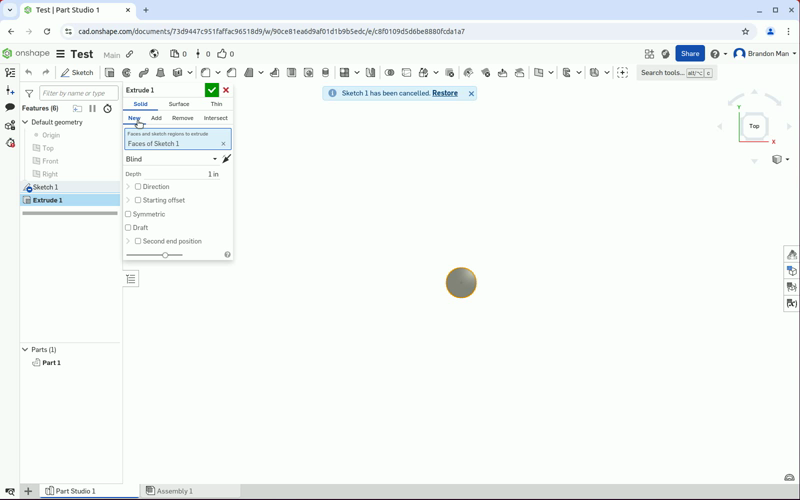
key(tab, 4)
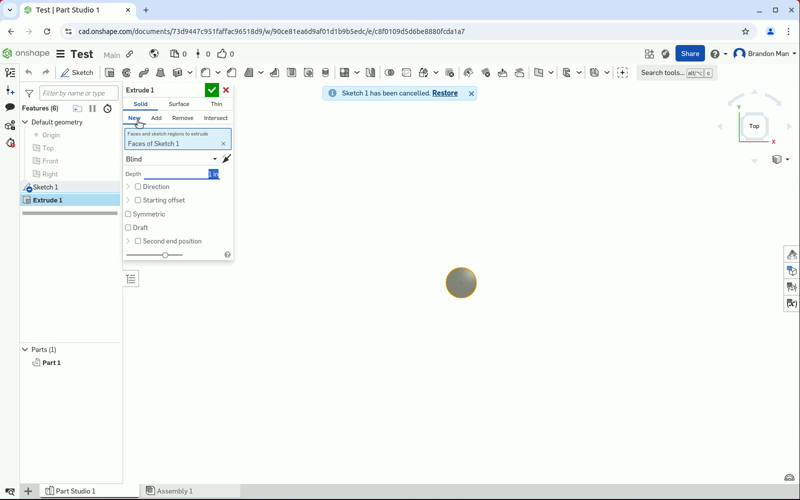
text(46.216)
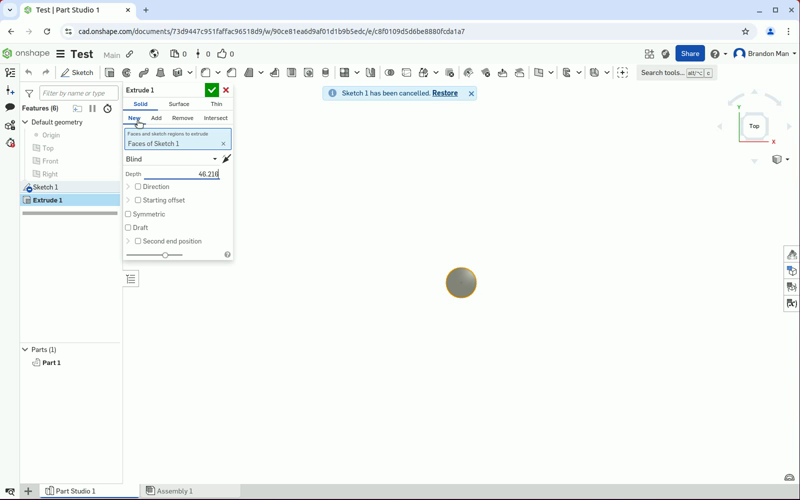
key(tab, 3)
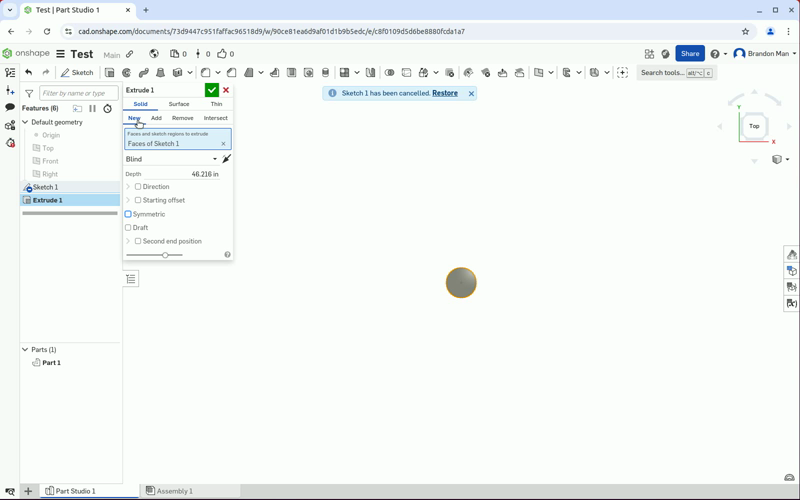
key(space)
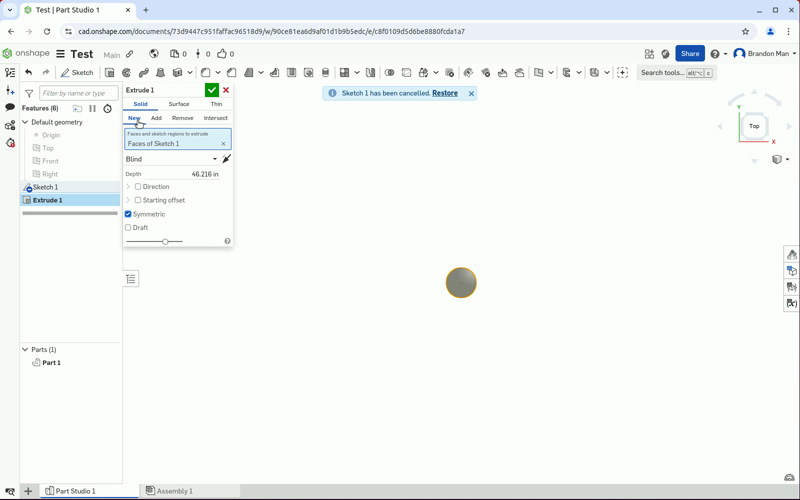
key(enter)
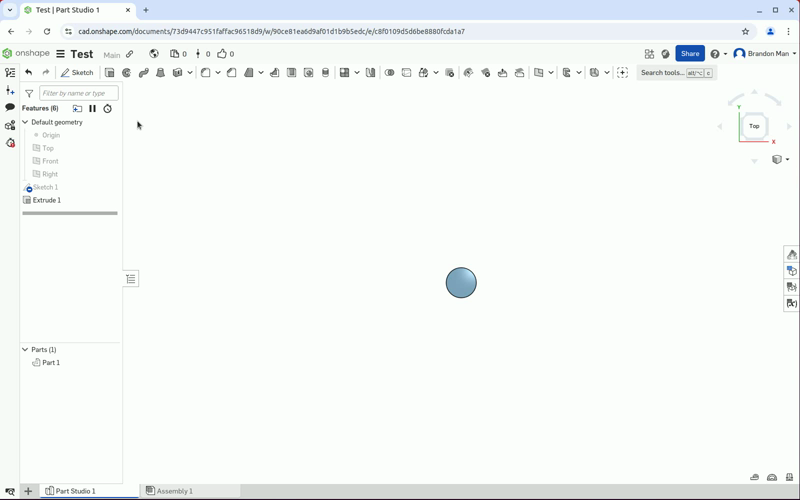
key(shift+h)
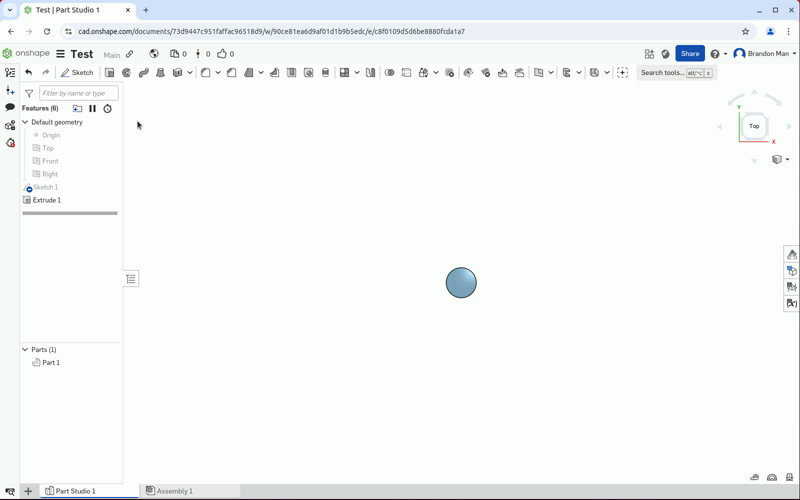
key(shift+h)
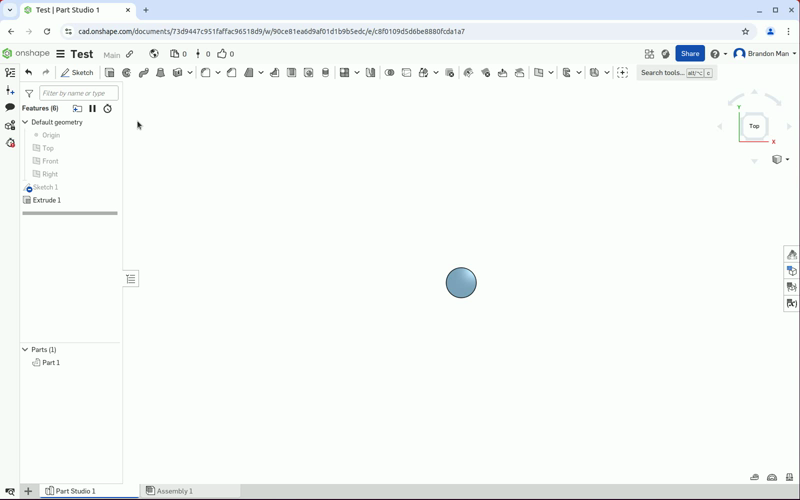
mouse_move(73, 189)
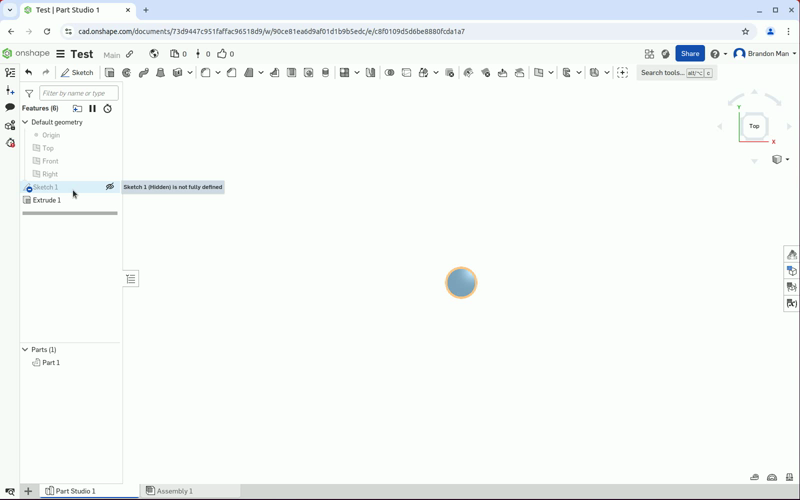
click(73, 189)
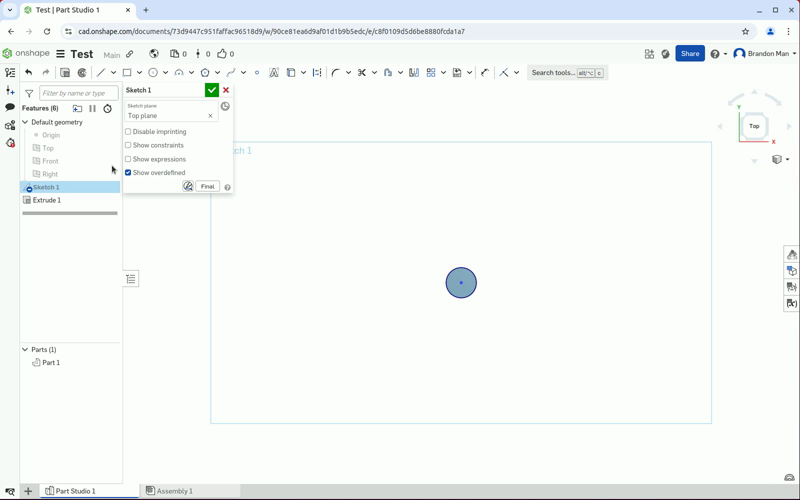
mouse_move(229, 92)
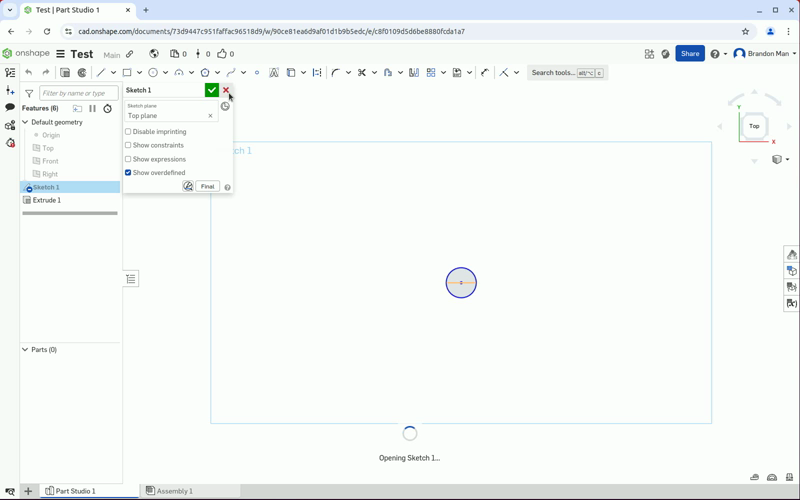
click(229, 92)
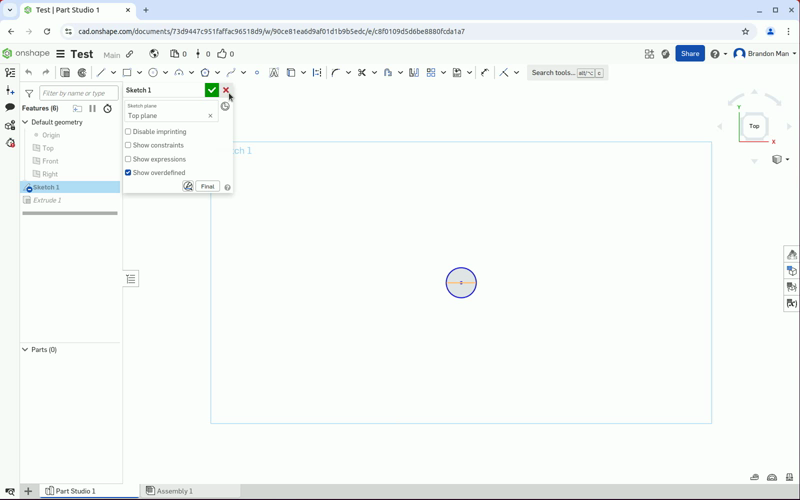
key(shift+s)
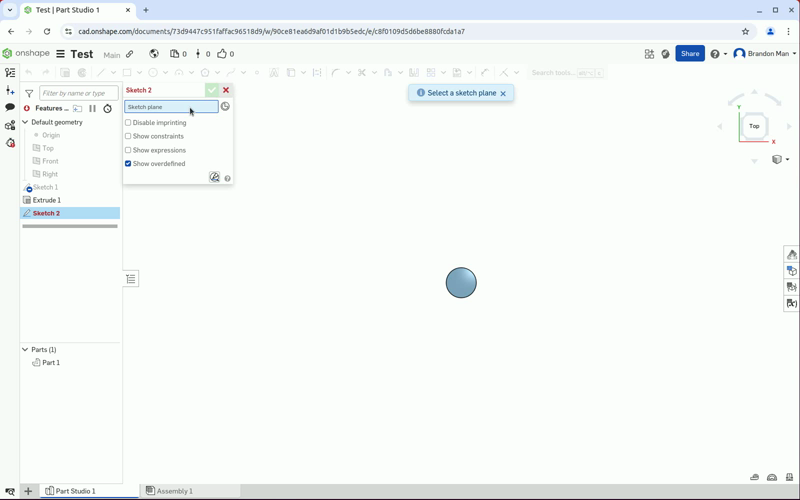
mouse_move(73, 150)
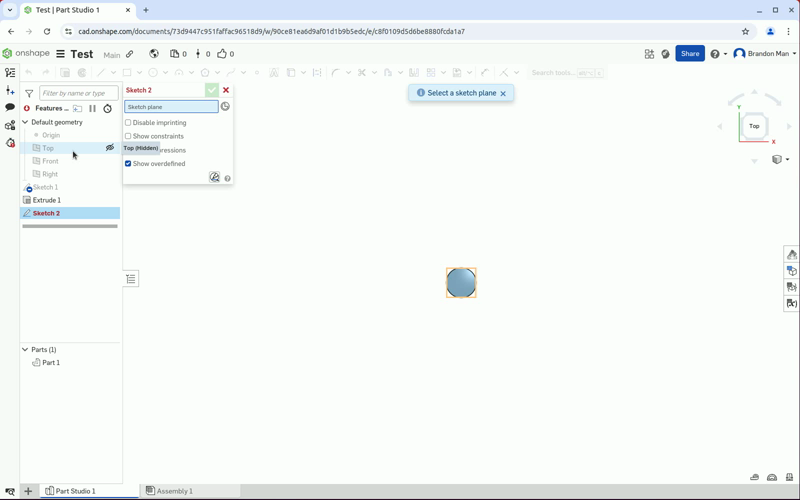
click(73, 150)
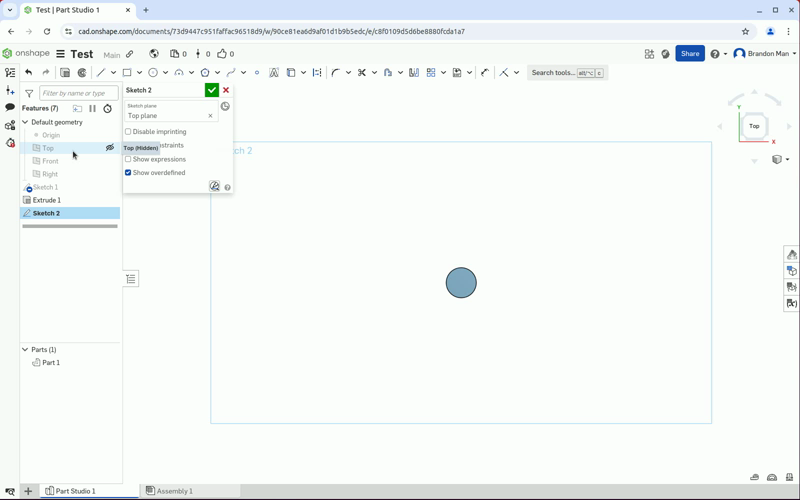
mouse_move(73, 352)
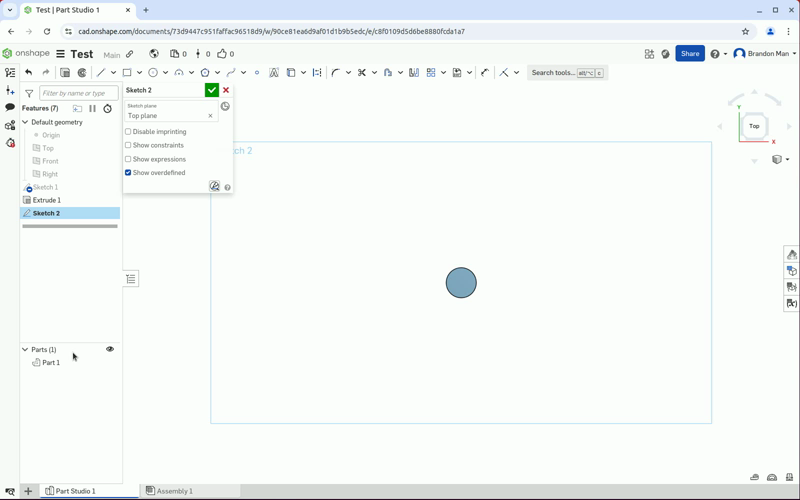
key(y)
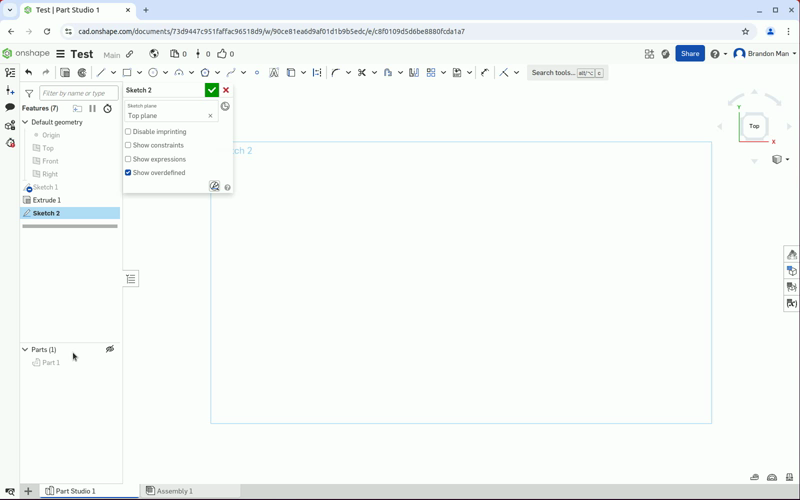
key(c)
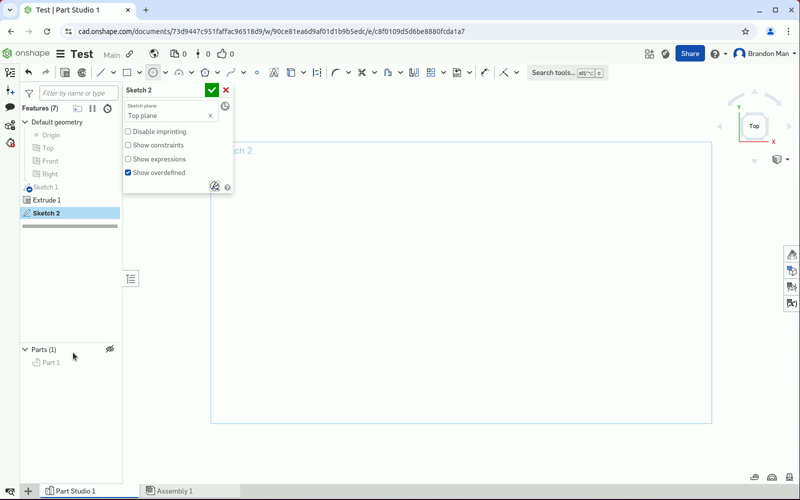
key_down(shift)
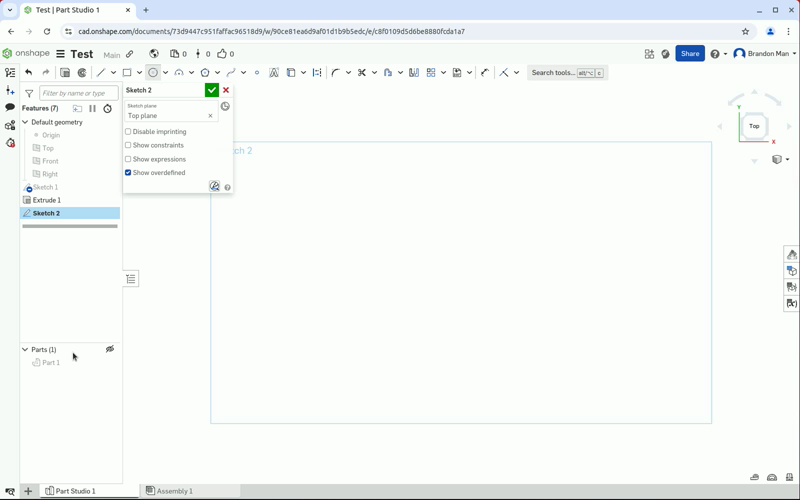
mouse_move(461, 282)
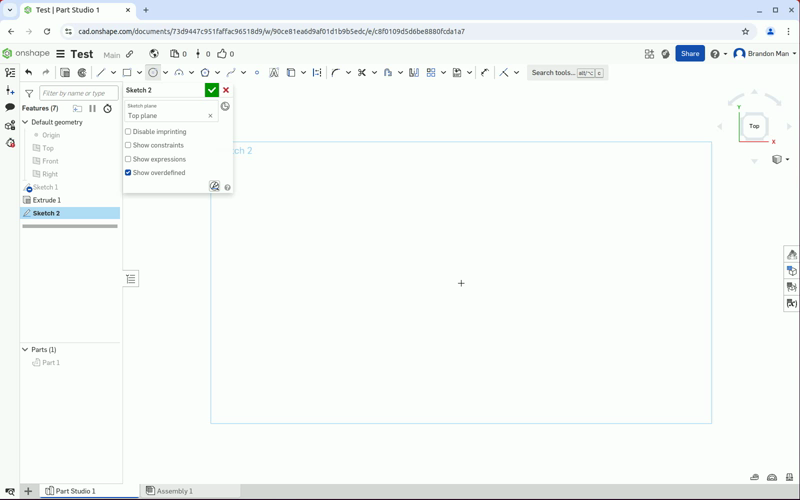
click(461, 282)
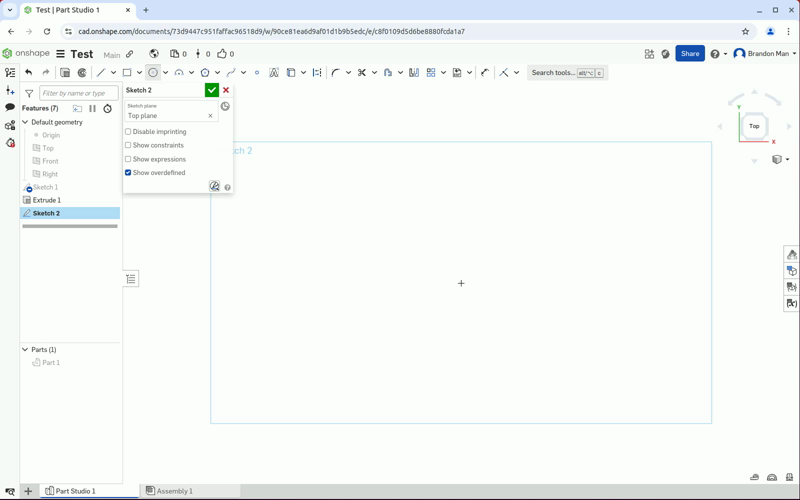
key_up(shift)
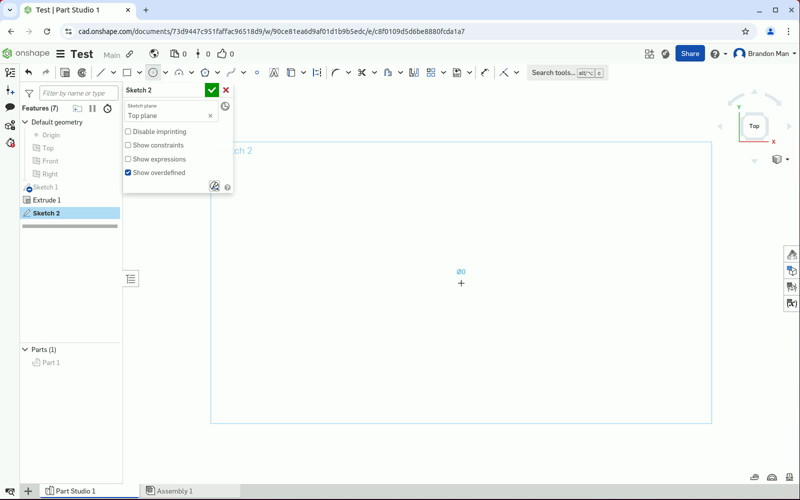
mouse_move(476, 282)
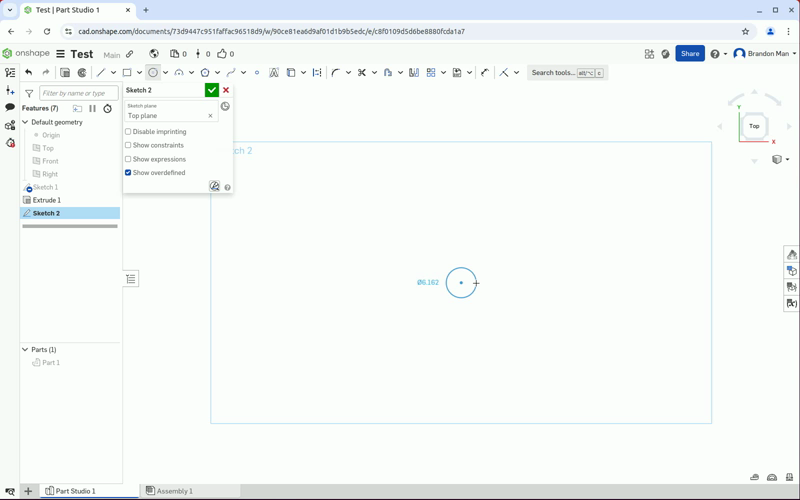
click(476, 282)
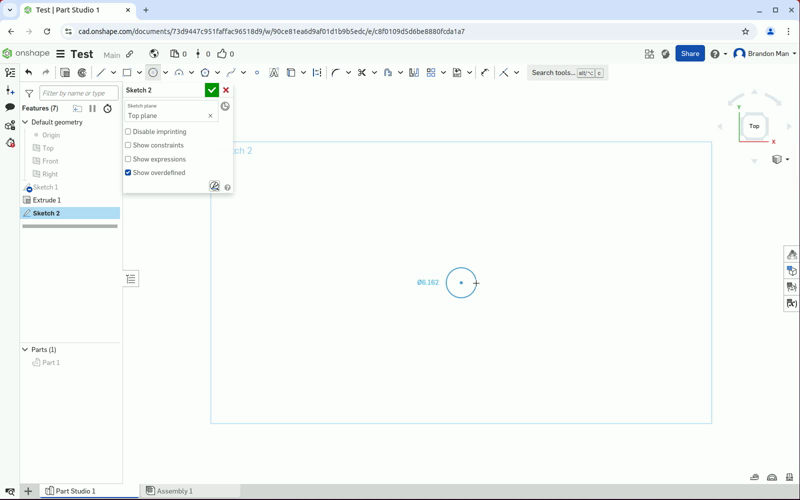
key(esc)
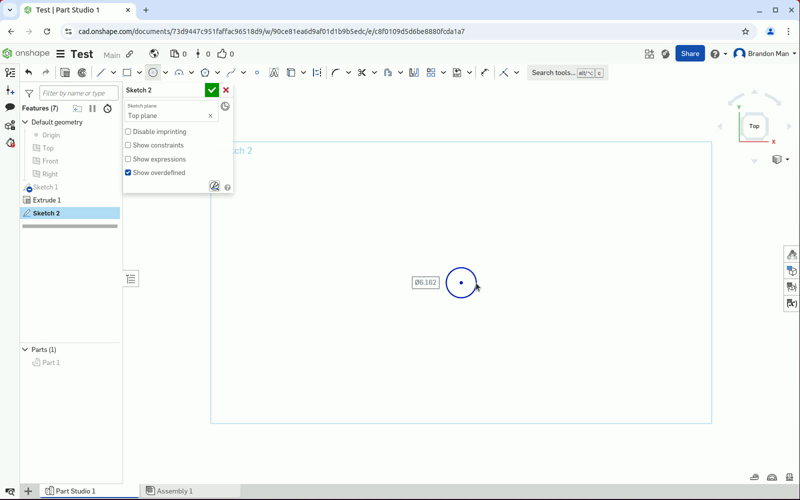
mouse_move(464, 283)
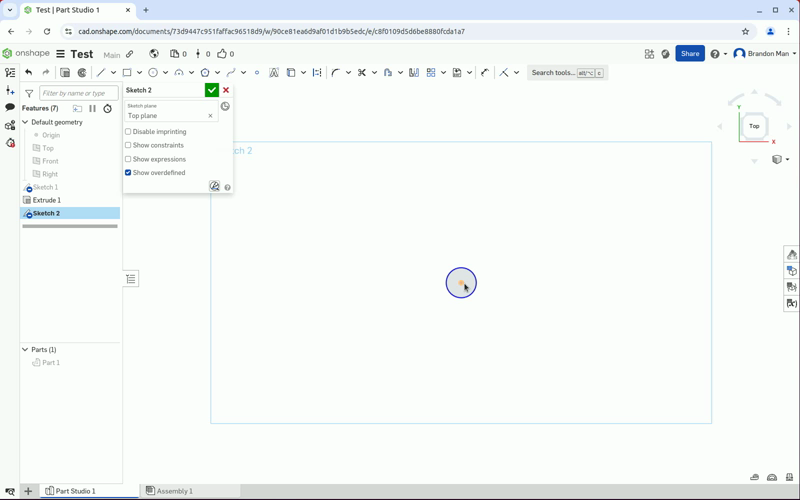
scroll(6)
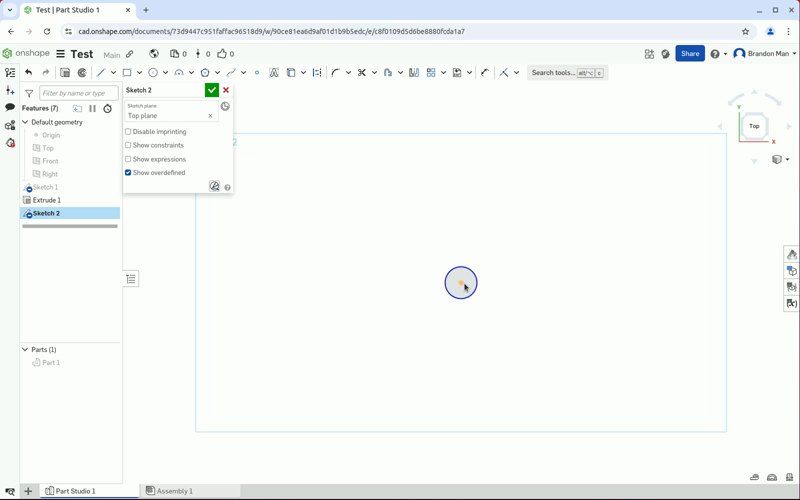
scroll(6)
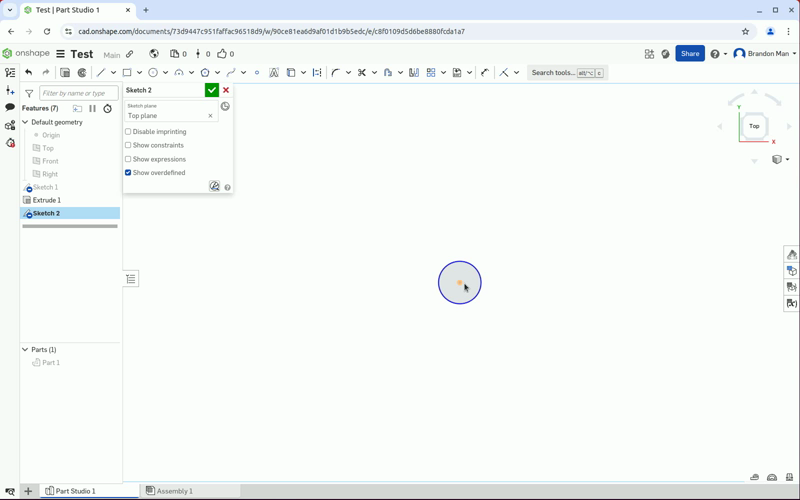
scroll(6)
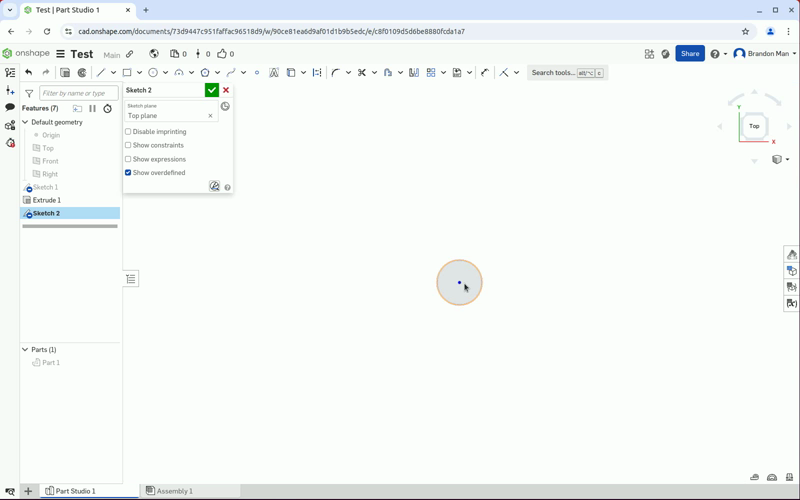
scroll(6)
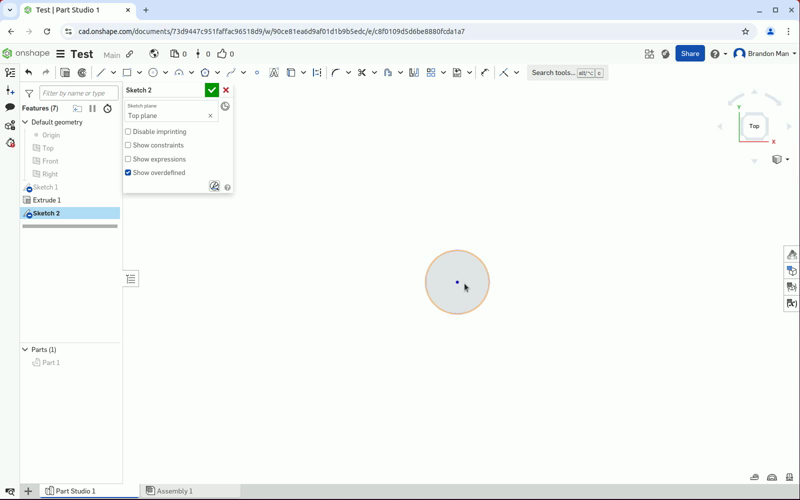
scroll(6)
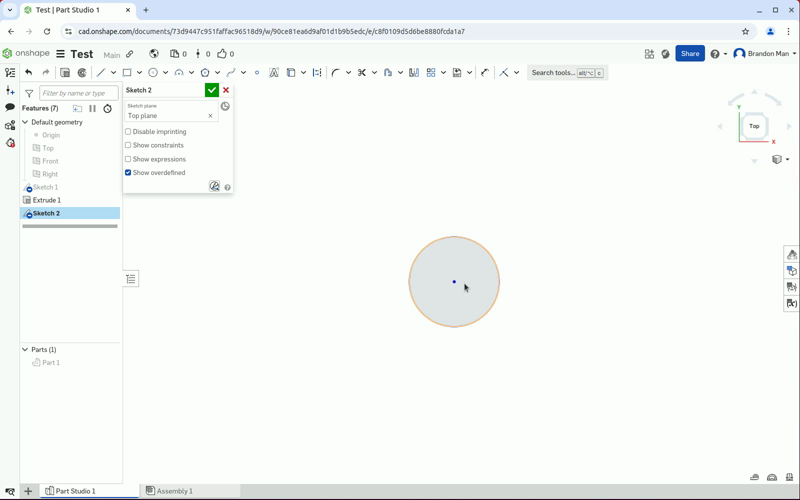
scroll(6)
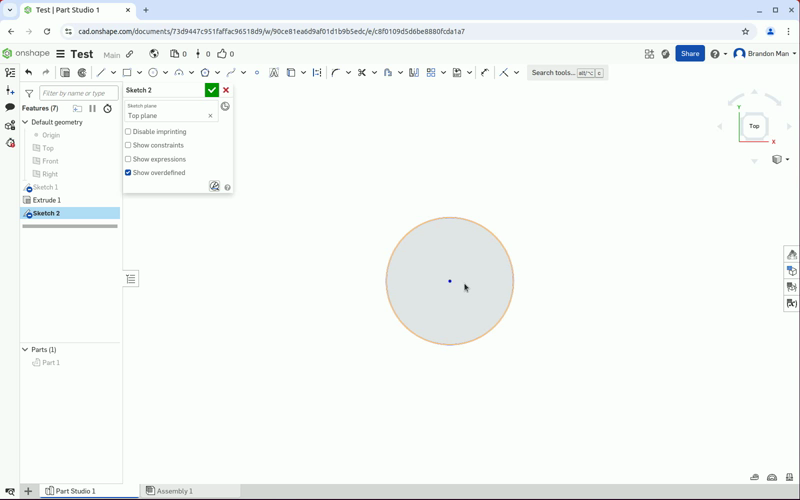
scroll(6)
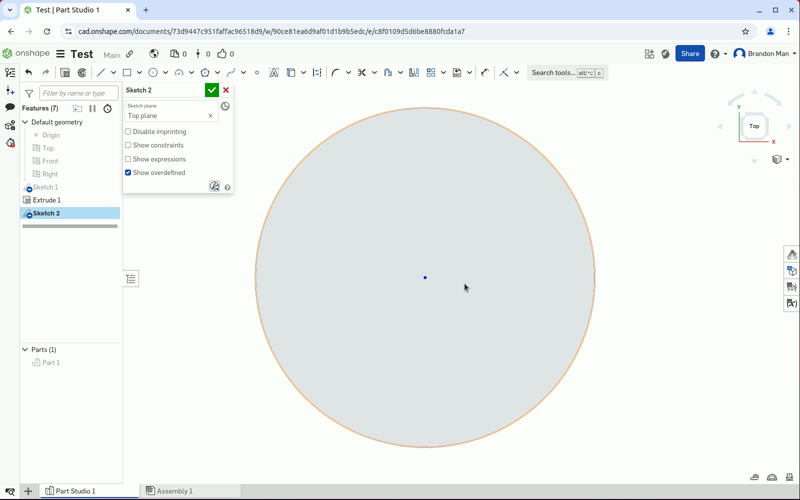
click(464, 283)
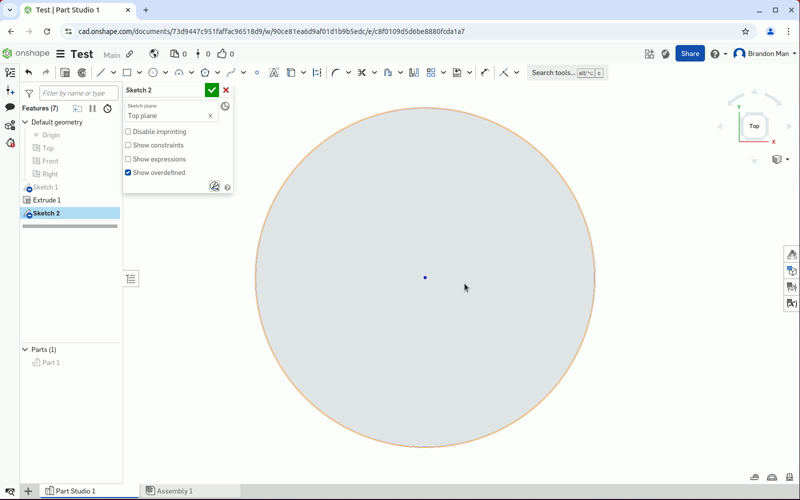
scroll(-6)
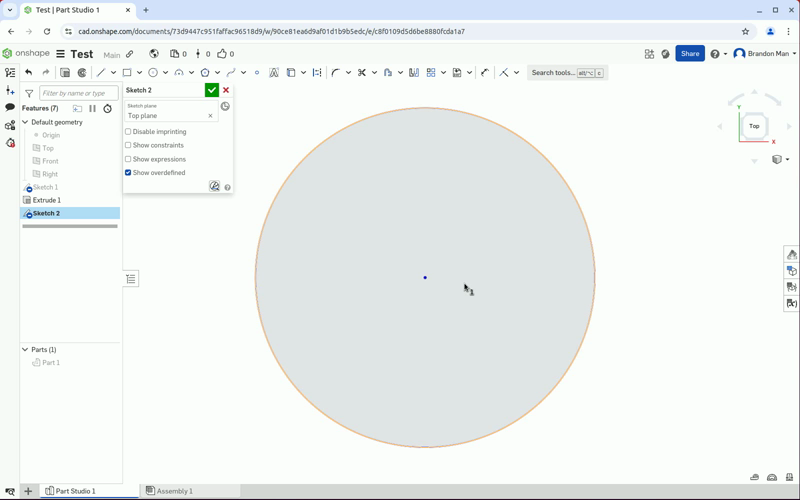
scroll(-6)
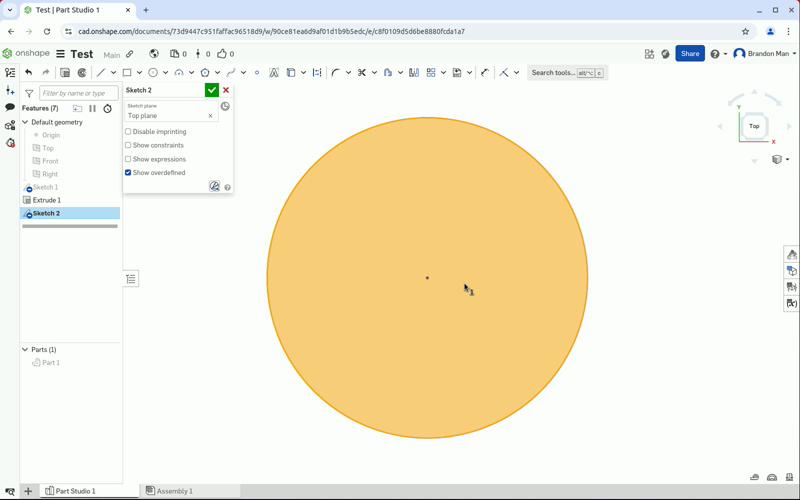
scroll(-6)
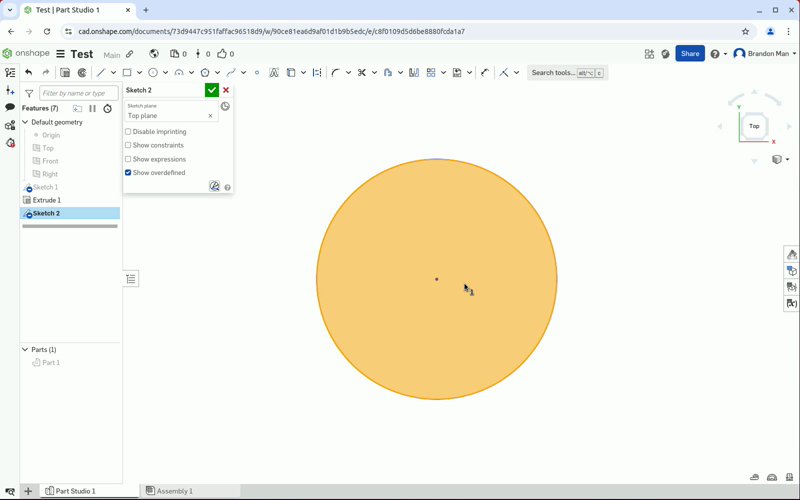
scroll(-6)
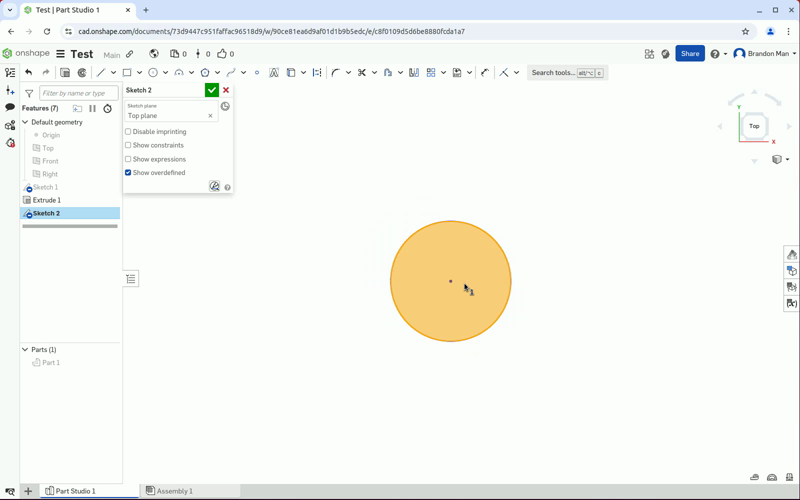
scroll(-6)
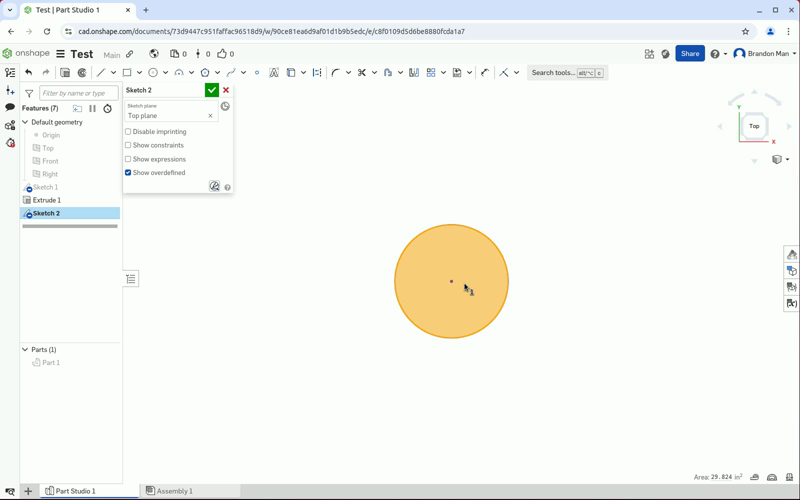
scroll(-6)
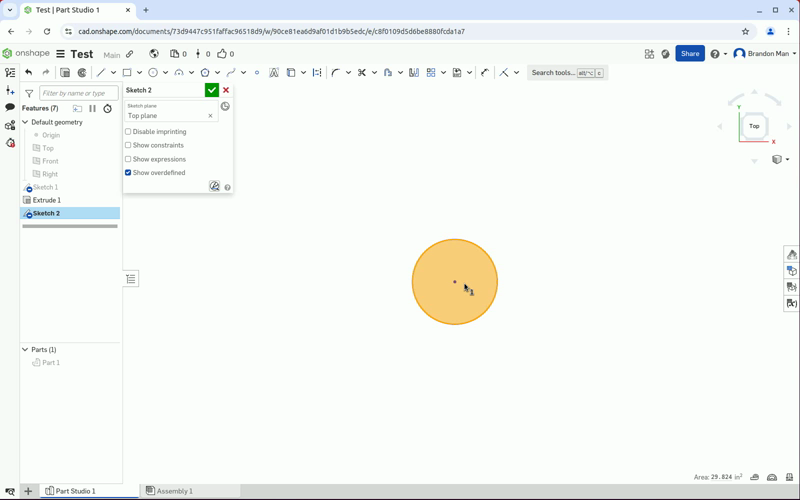
scroll(-6)
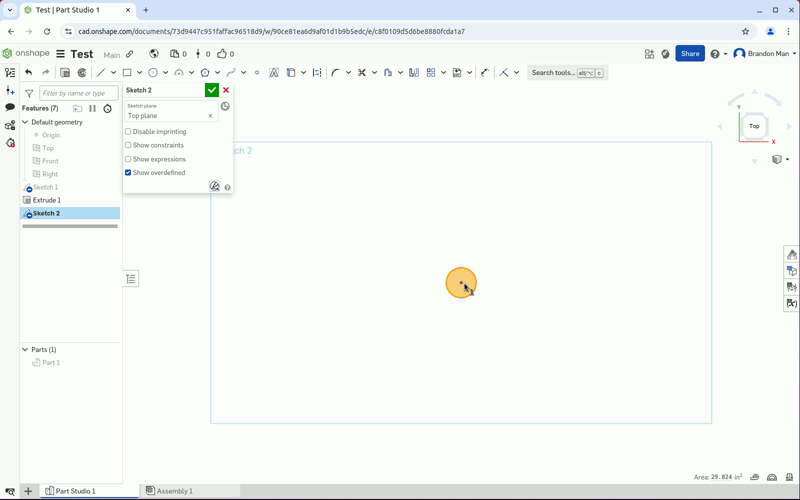
mouse_move(73, 352)
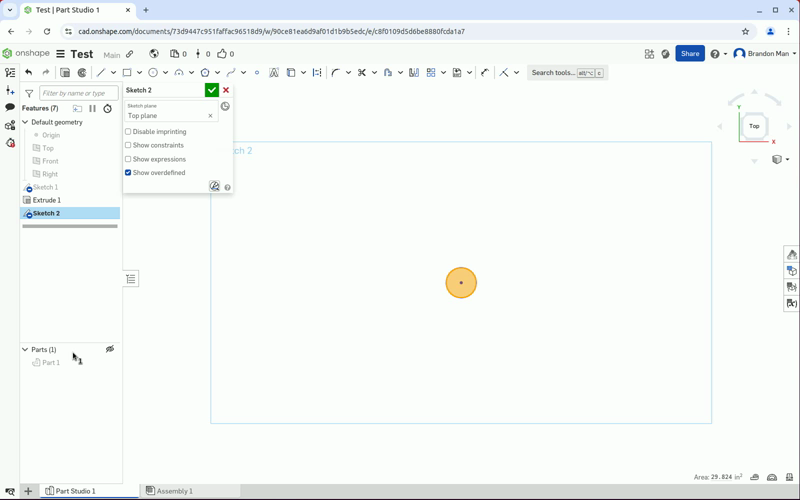
key(shift+y)
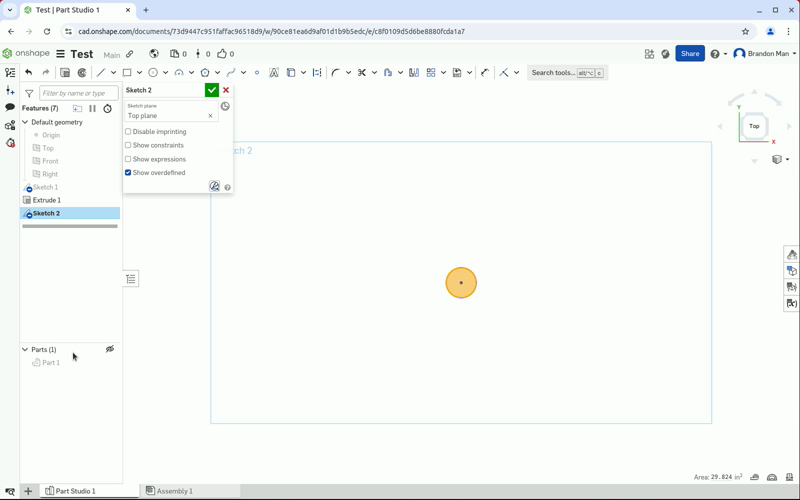
key(shift+e)
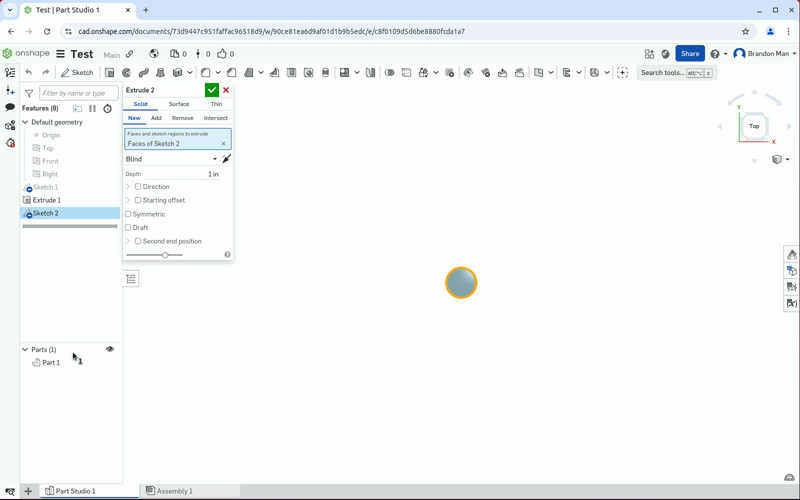
mouse_move(143, 106)
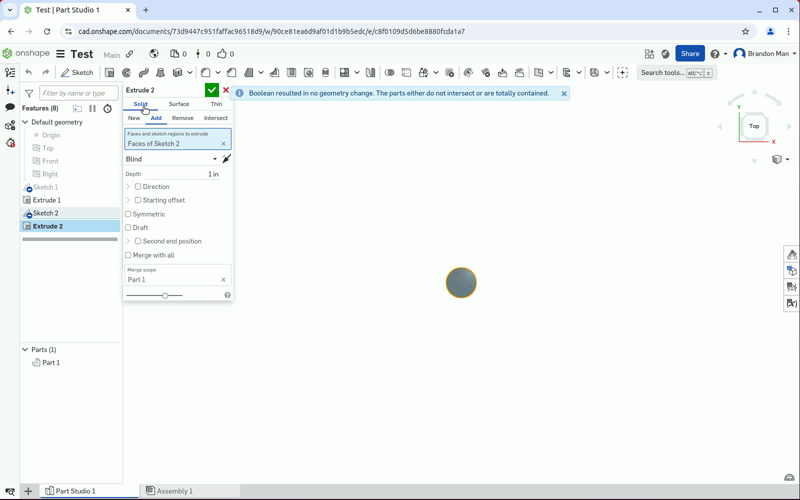
click(143, 106)
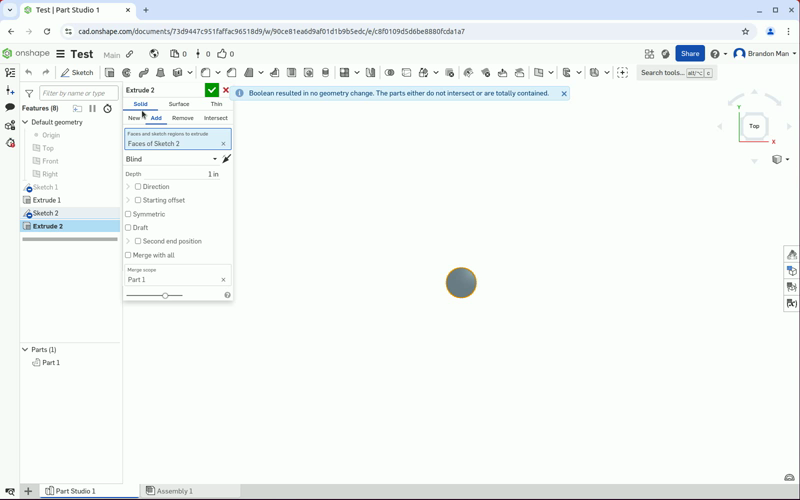
mouse_move(137, 120)
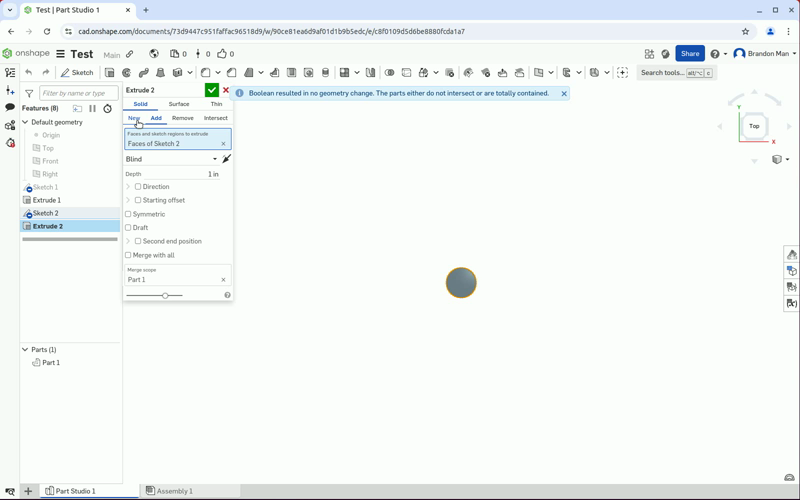
click(137, 120)
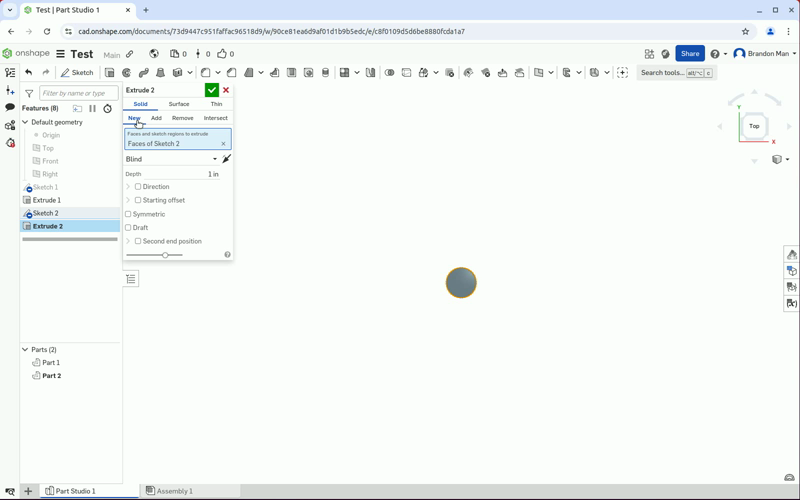
key(tab, 4)
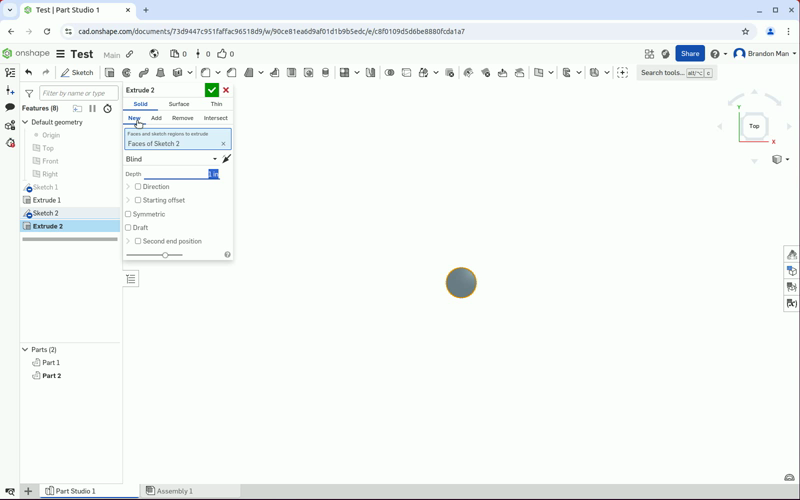
text(46.216)
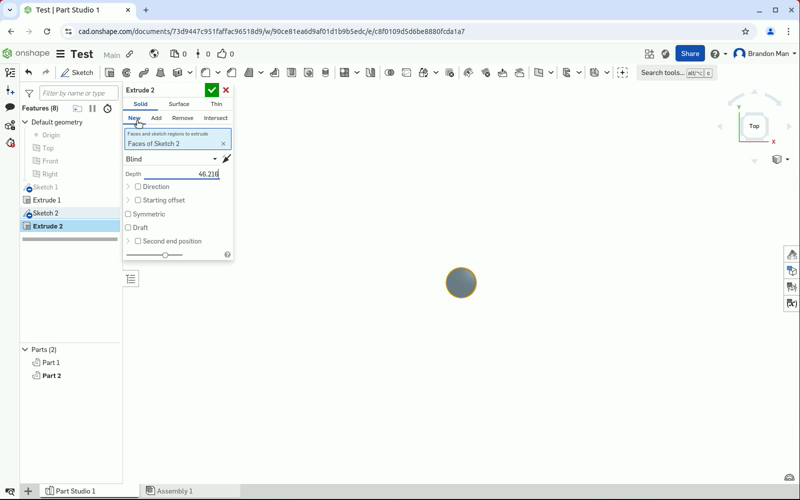
key(tab, 3)
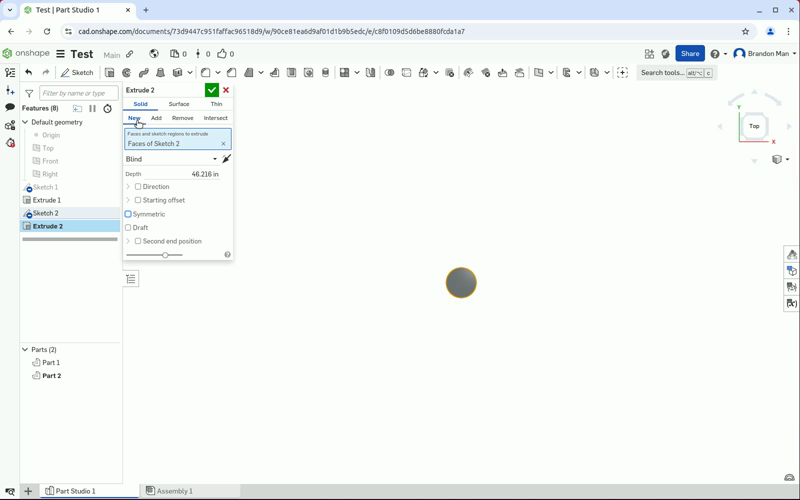
key(space)
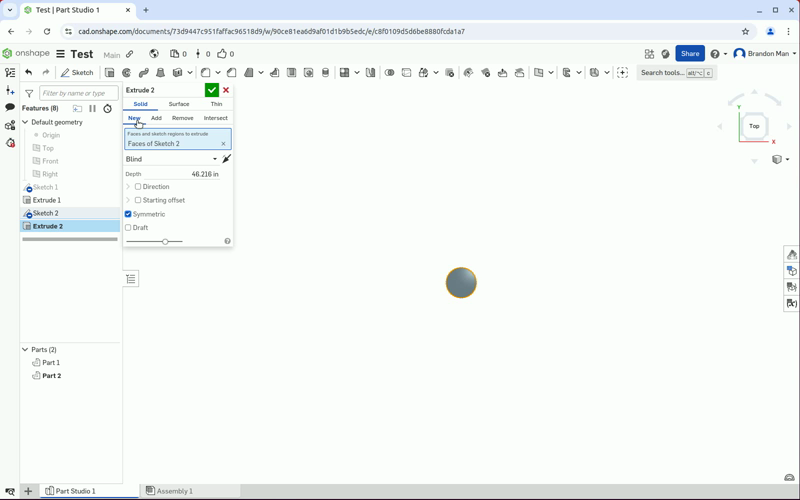
key(enter)
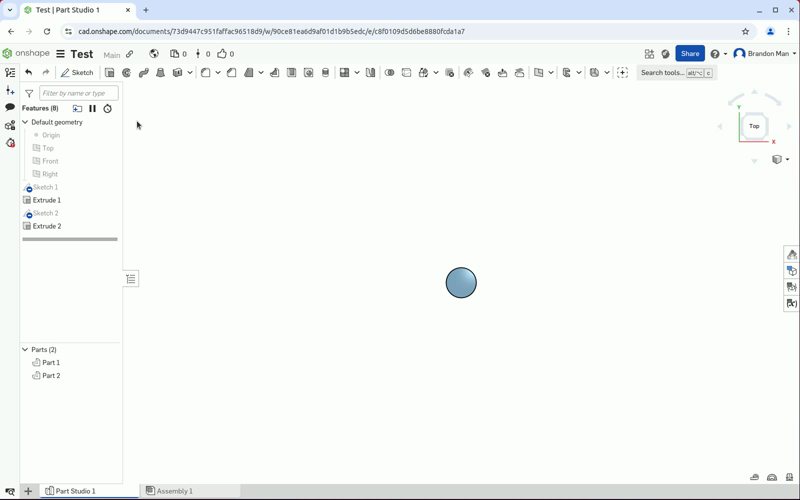
key(shift+h)
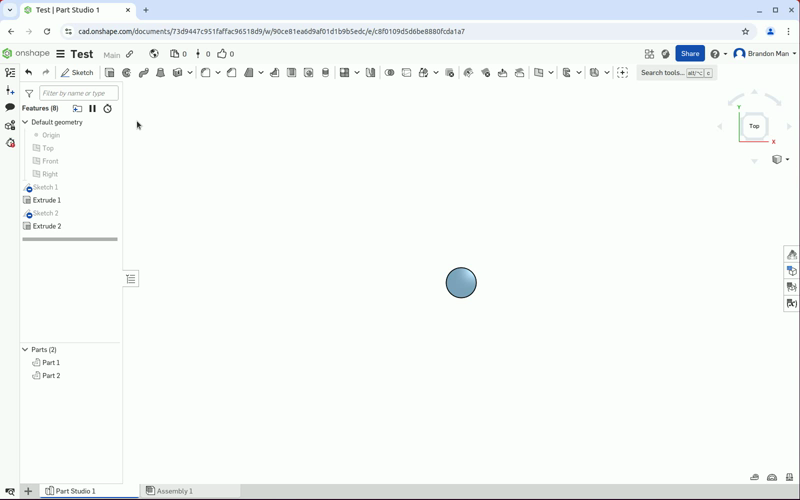
key(shift+h)
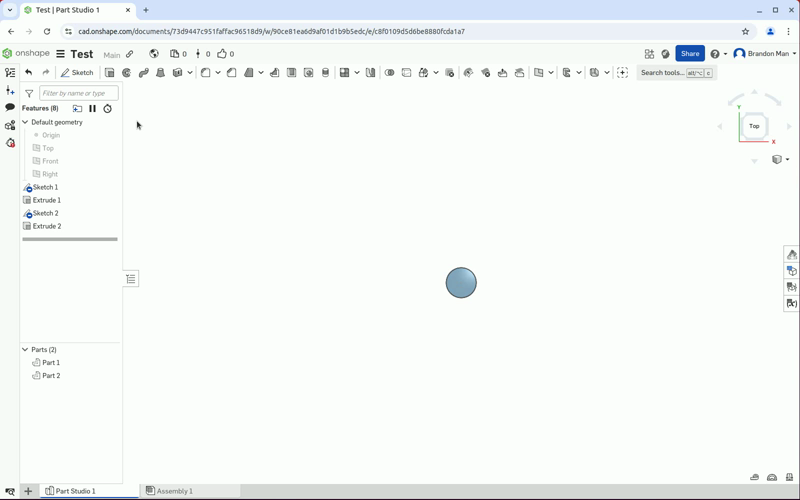
key(shift+7)
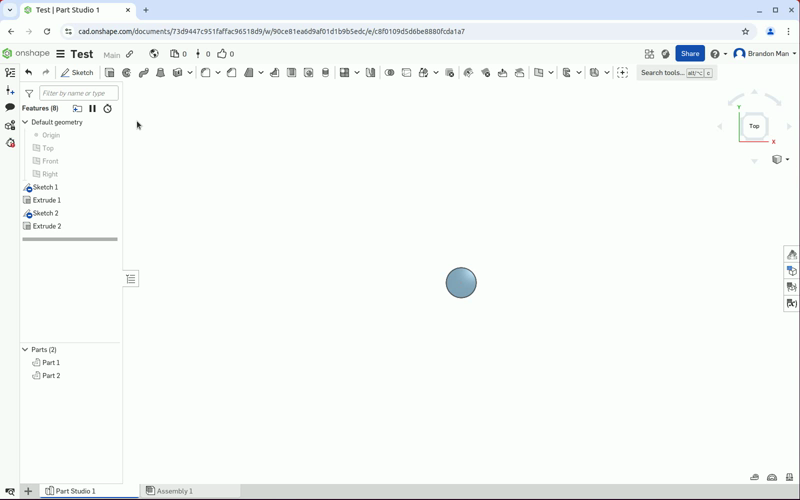
key(up, 3)
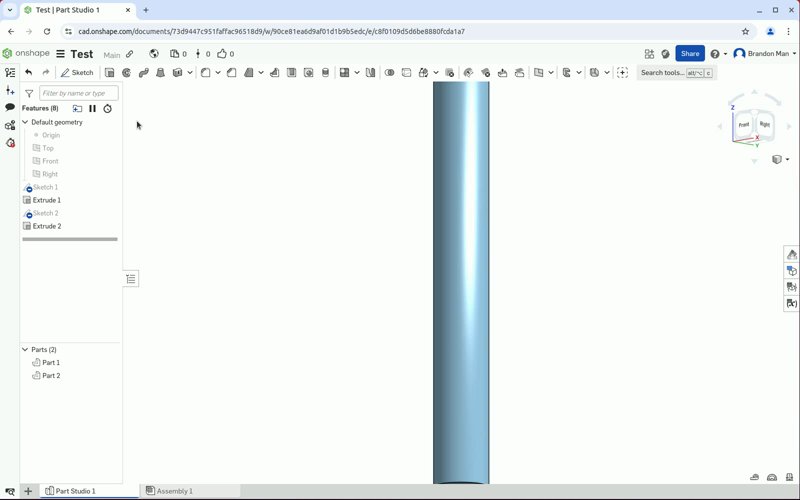
key(left, 3)
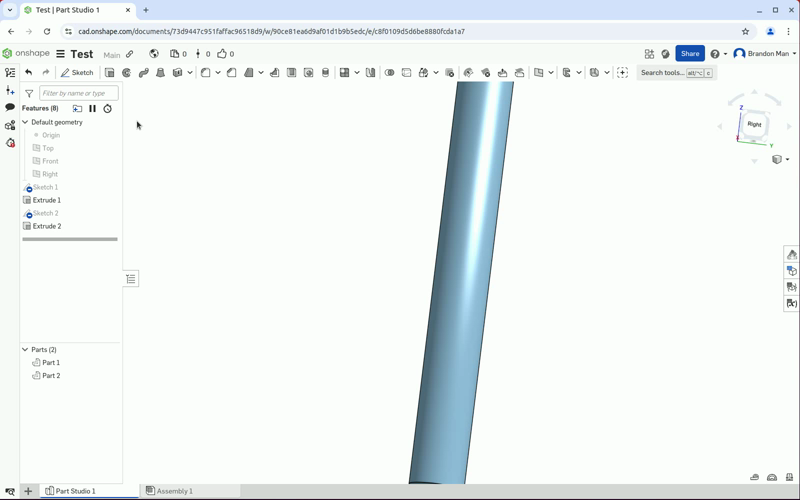
key(right, 3)
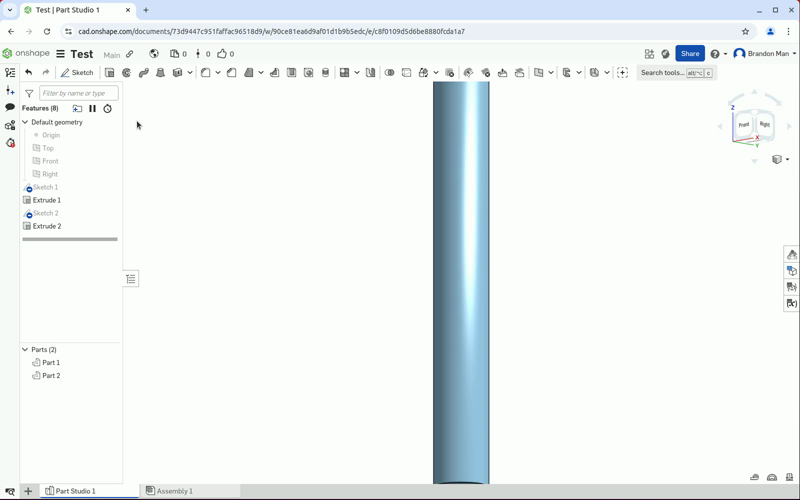
key(down, 3)
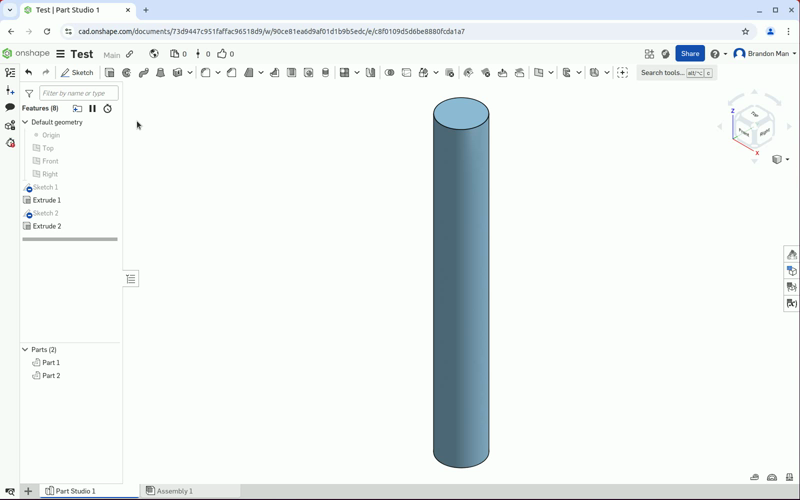
mouse_move(73, 189)
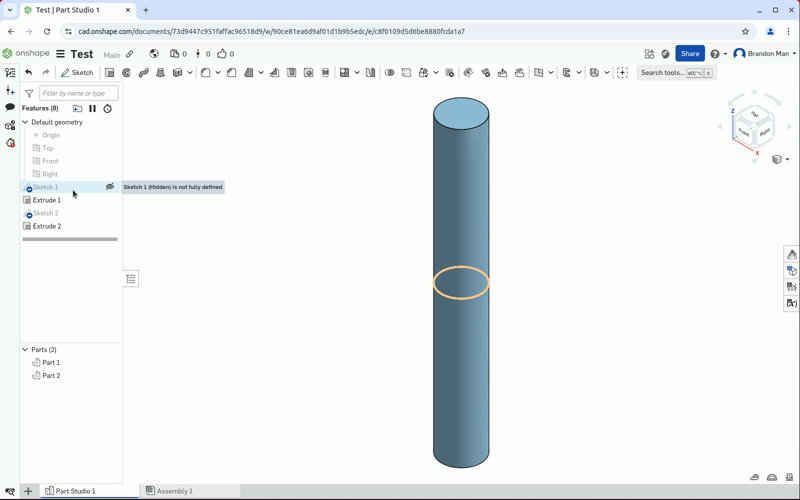
click(73, 189)